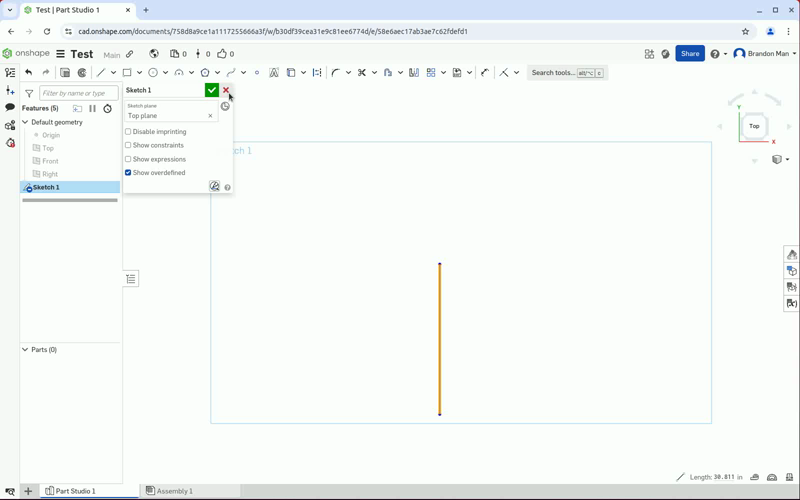
key(shift+h)
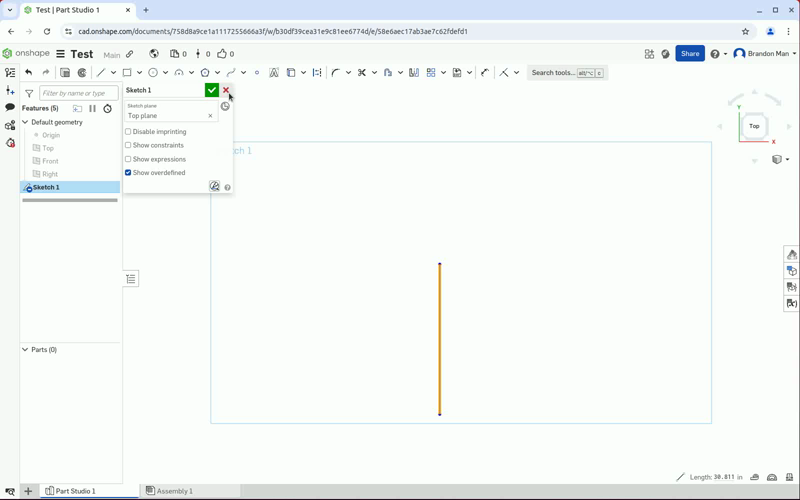
key(shift+s)
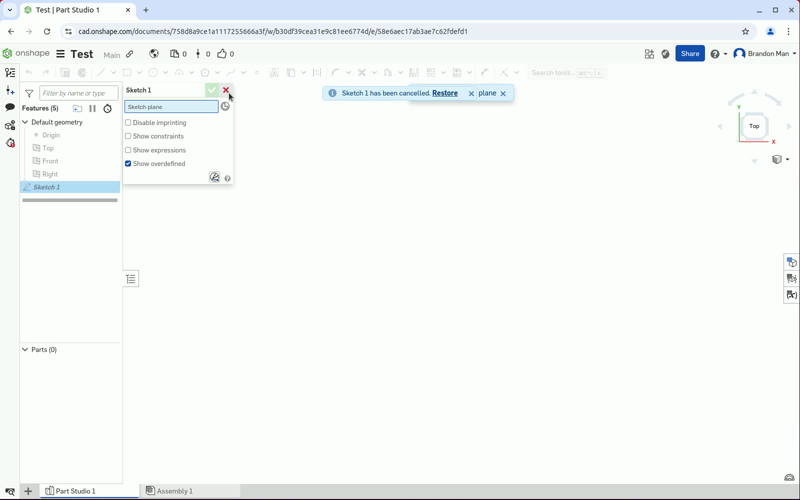
mouse_move(73, 150)
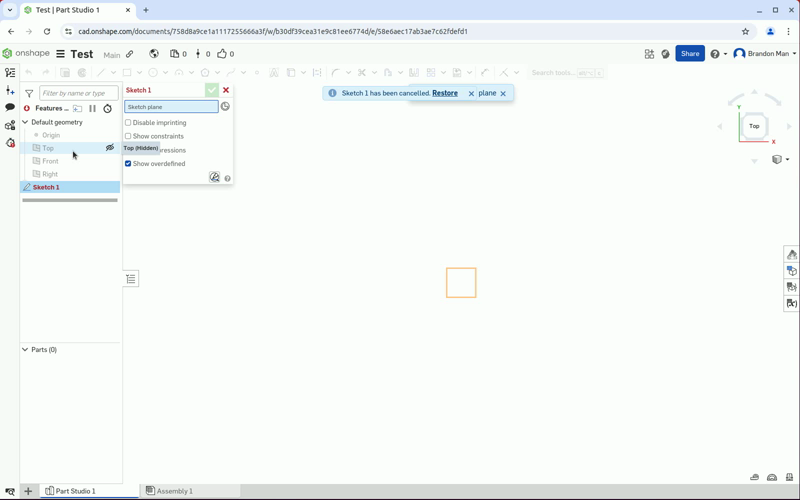
click(73, 150)
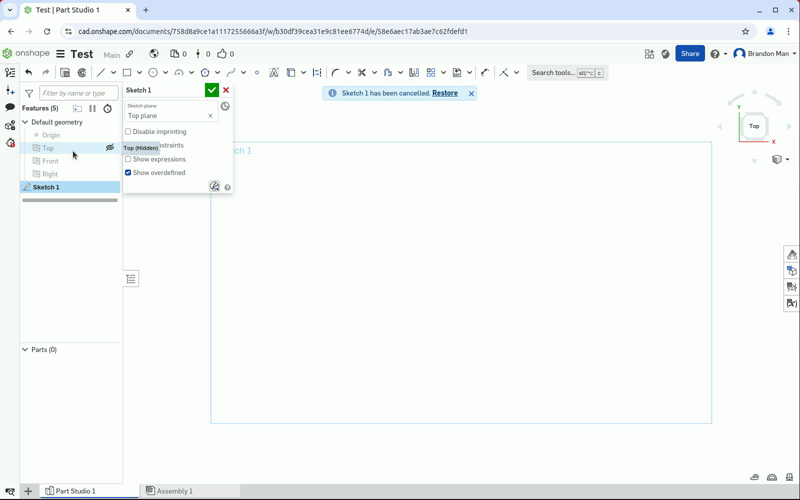
mouse_move(73, 352)
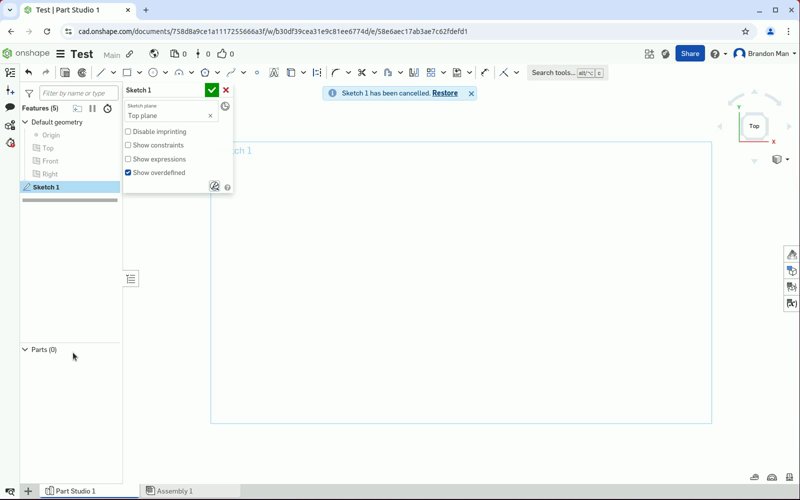
key(y)
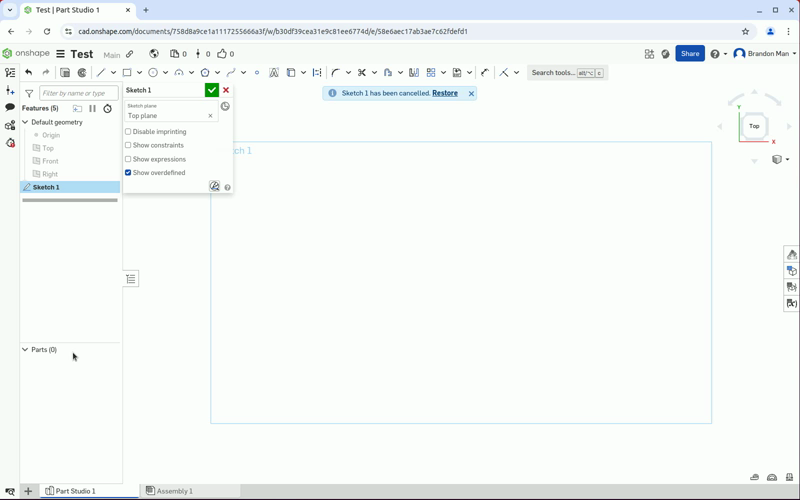
key(l)
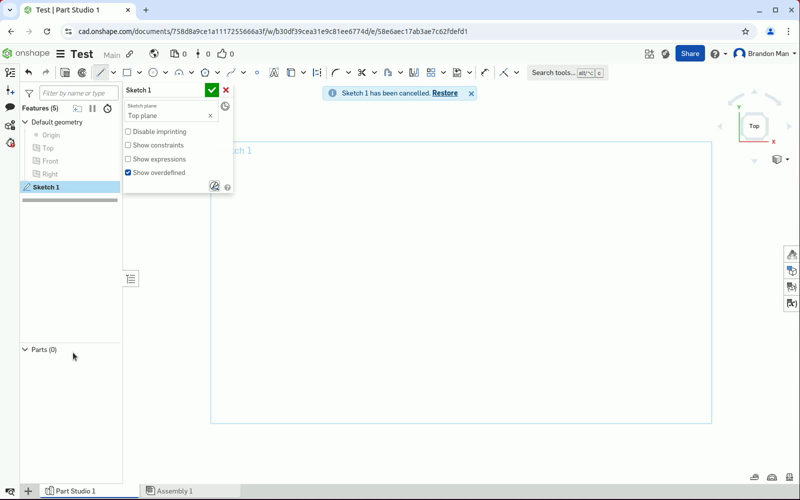
key_down(shift)
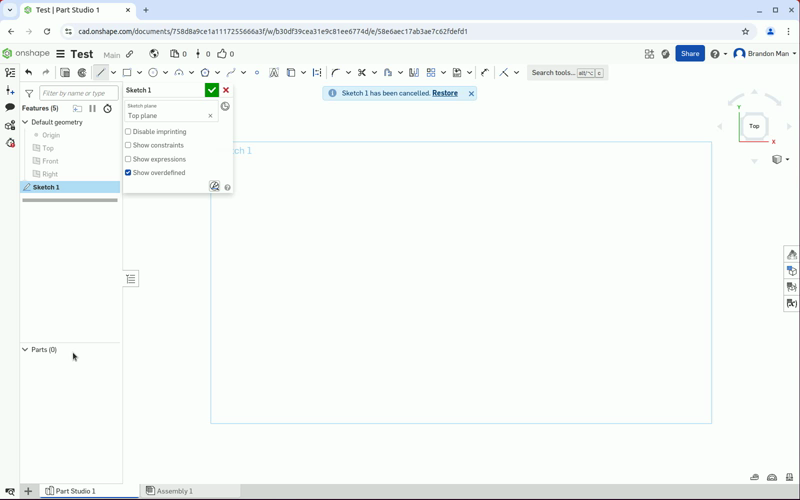
mouse_move(417, 282)
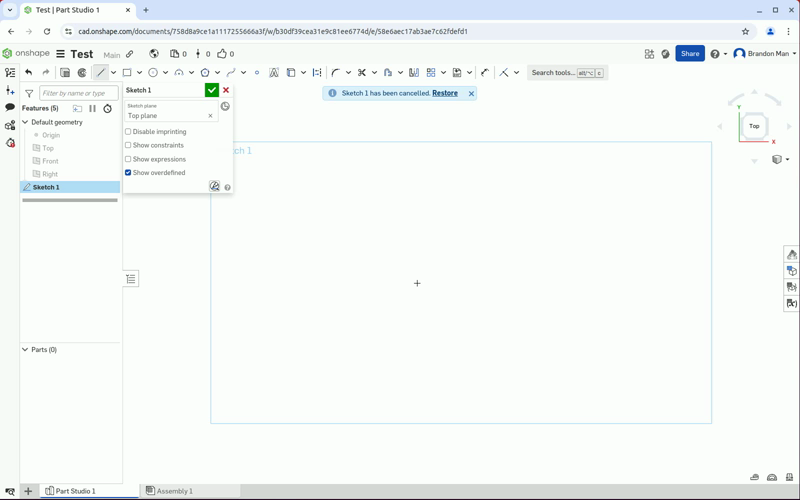
click(417, 282)
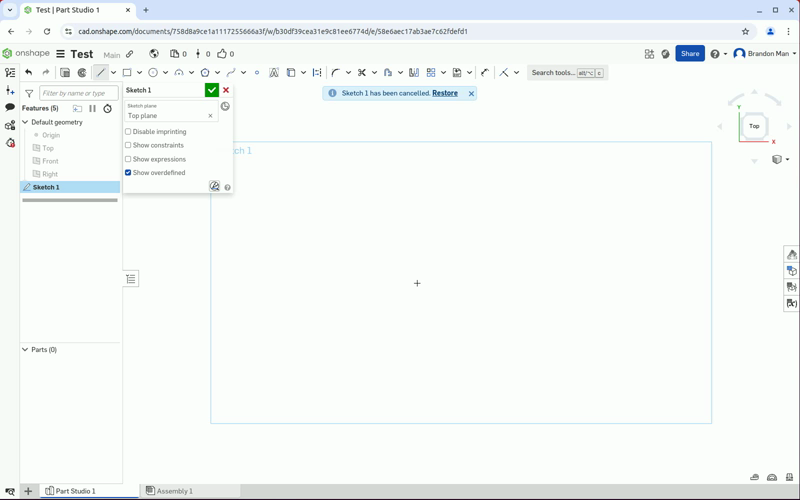
key_up(shift)
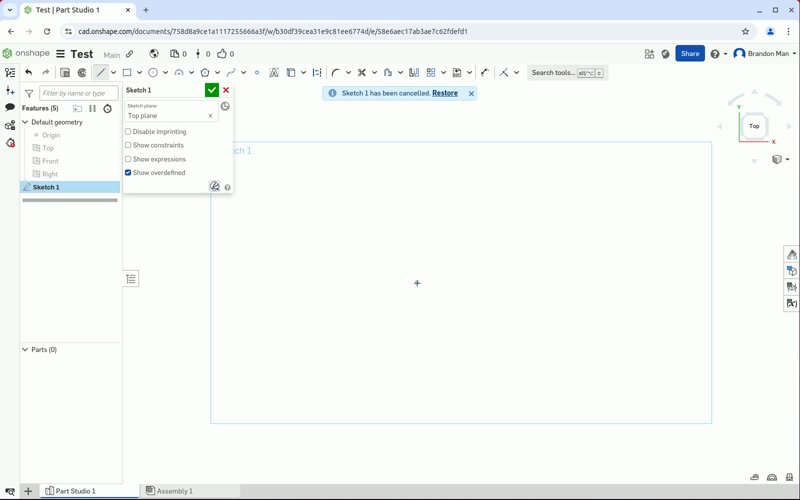
key_down(shift)
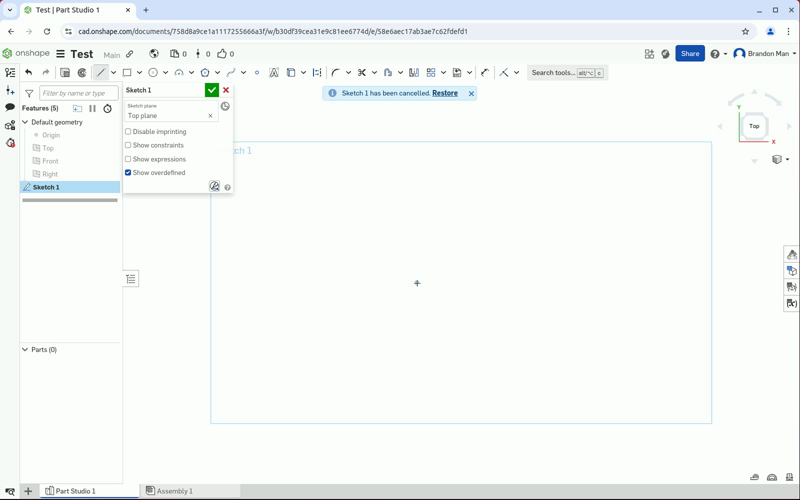
mouse_move(447, 282)
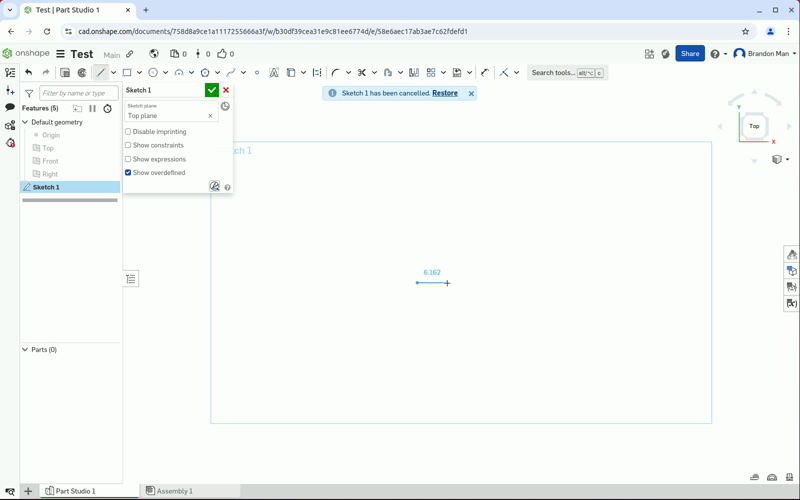
mouse_move(460, 282)
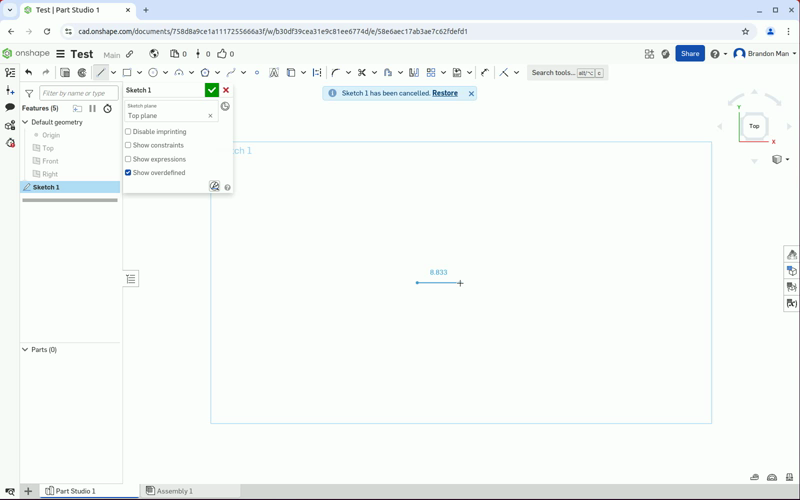
click(460, 282)
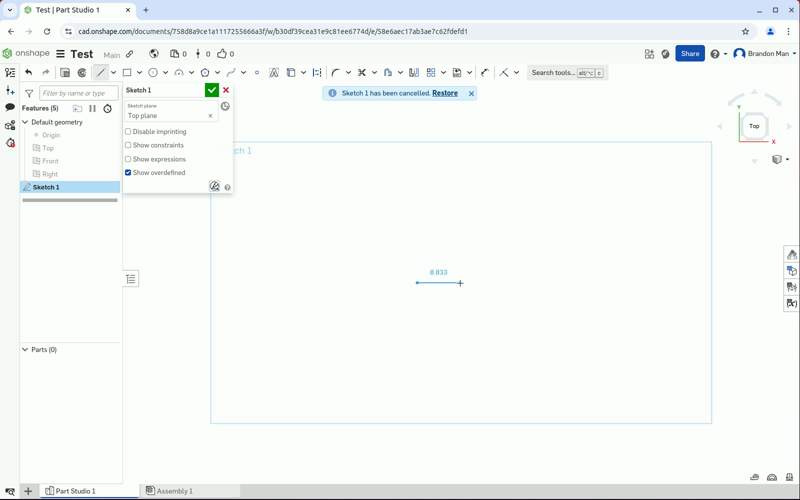
key_up(shift)
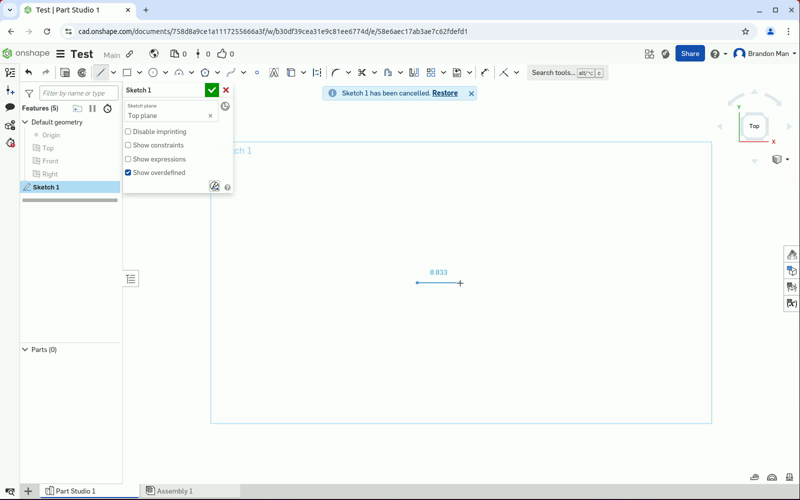
key_down(shift)
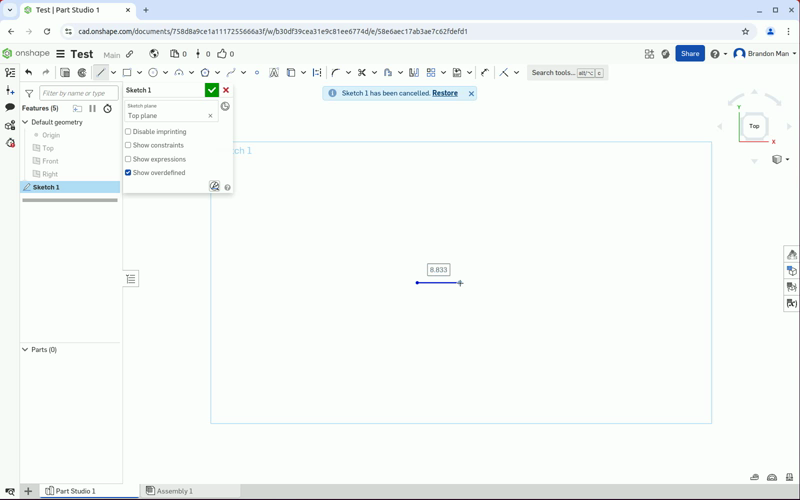
mouse_move(460, 220)
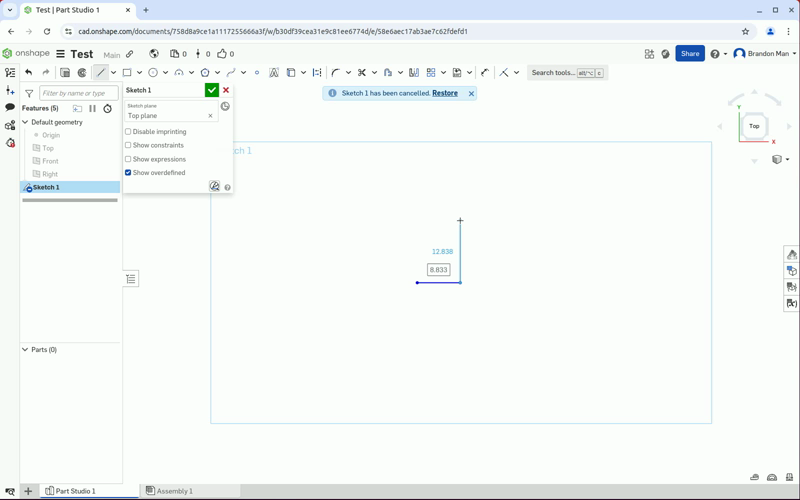
click(460, 220)
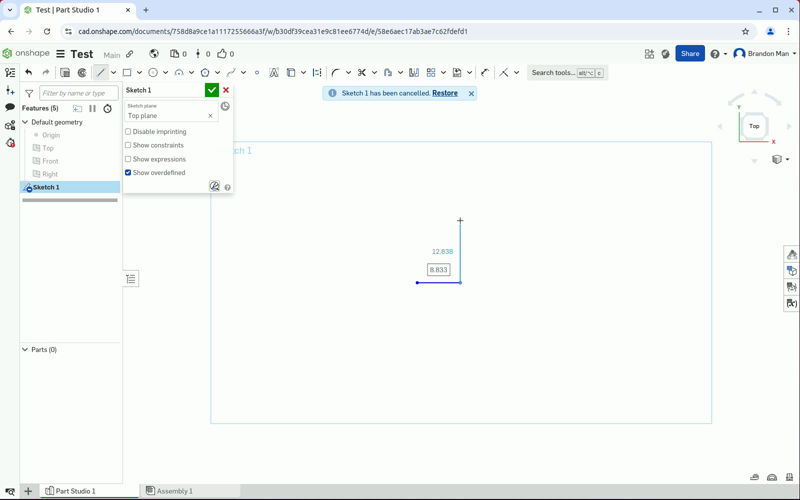
key_up(shift)
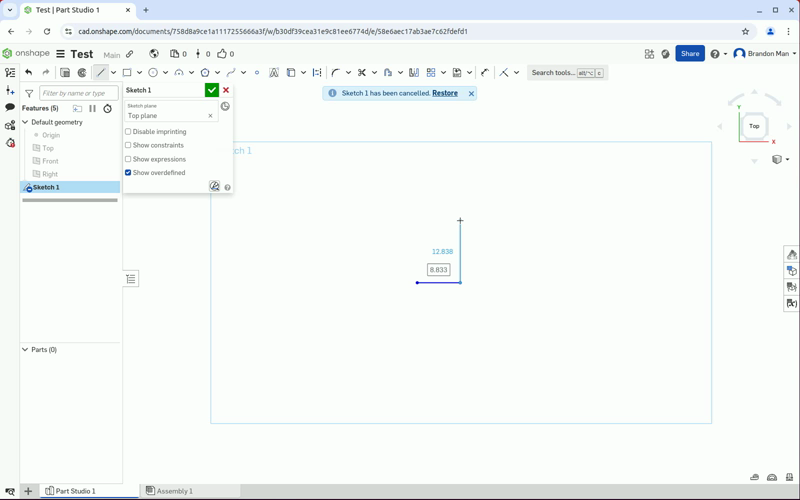
key_down(shift)
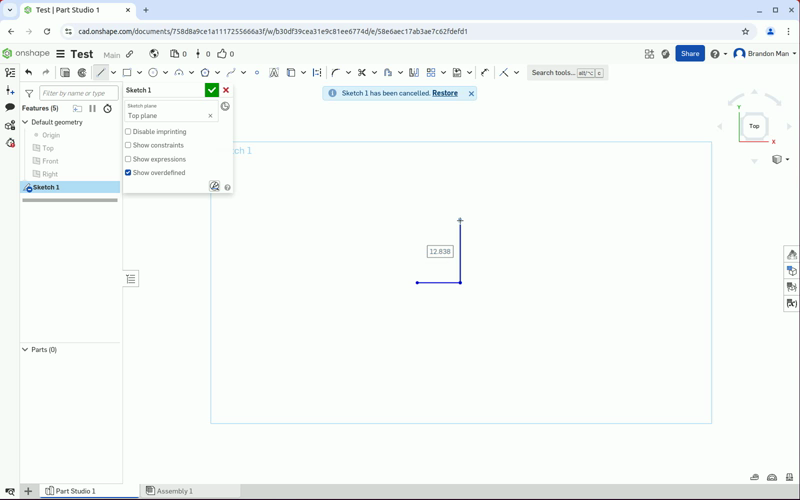
mouse_move(490, 220)
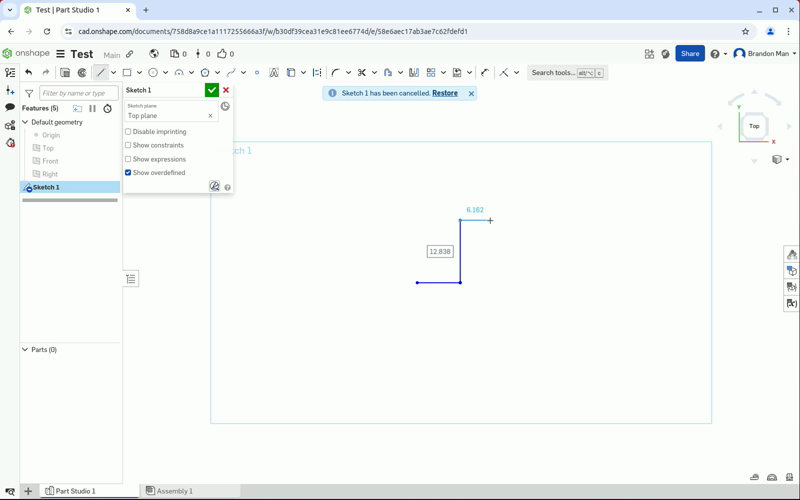
mouse_move(417, 220)
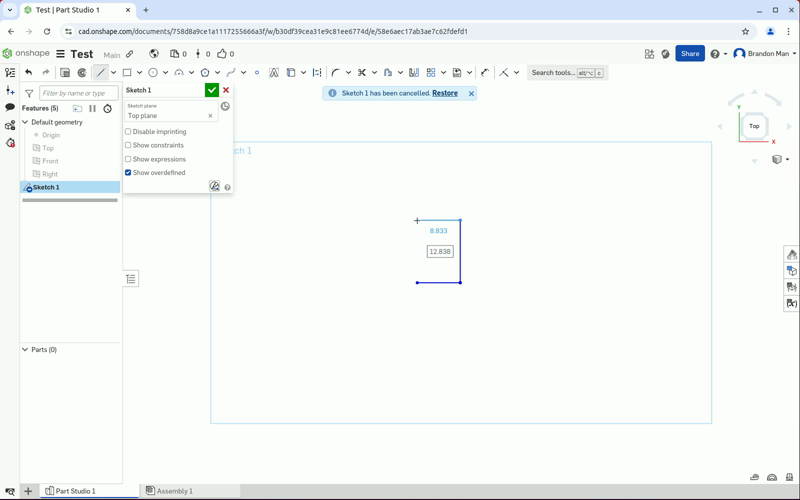
click(417, 220)
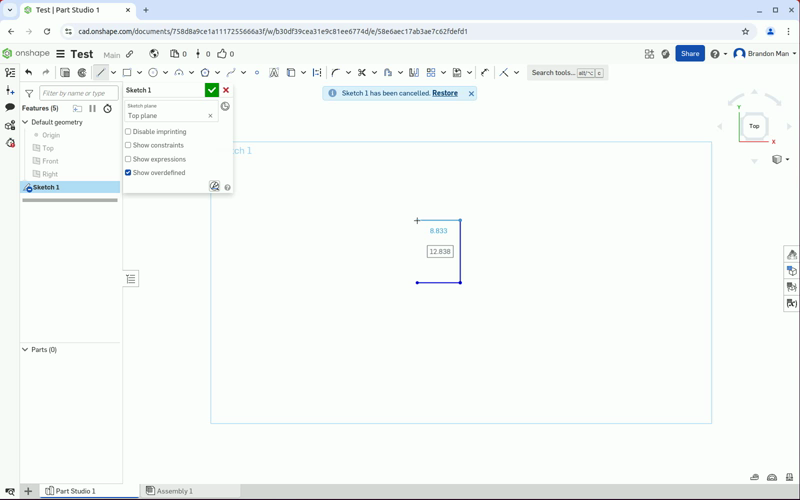
key_up(shift)
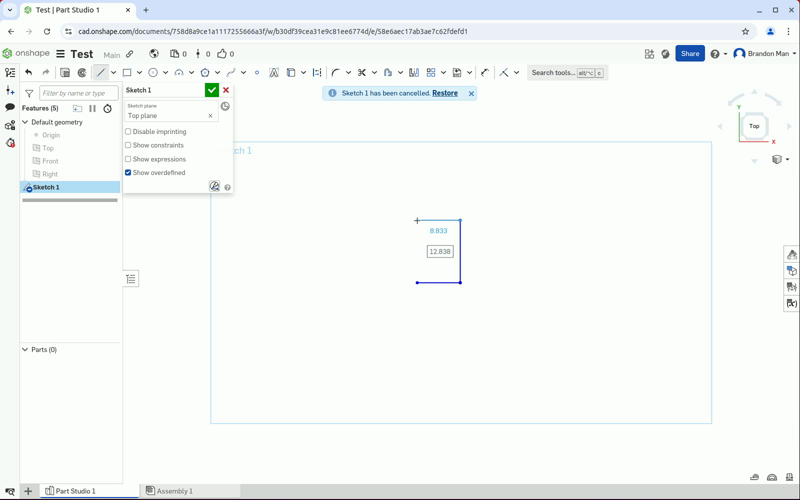
key_down(shift)
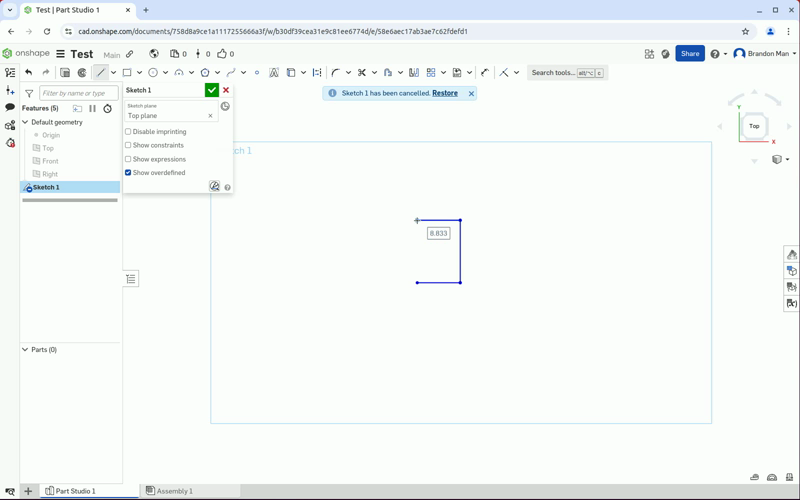
mouse_move(417, 282)
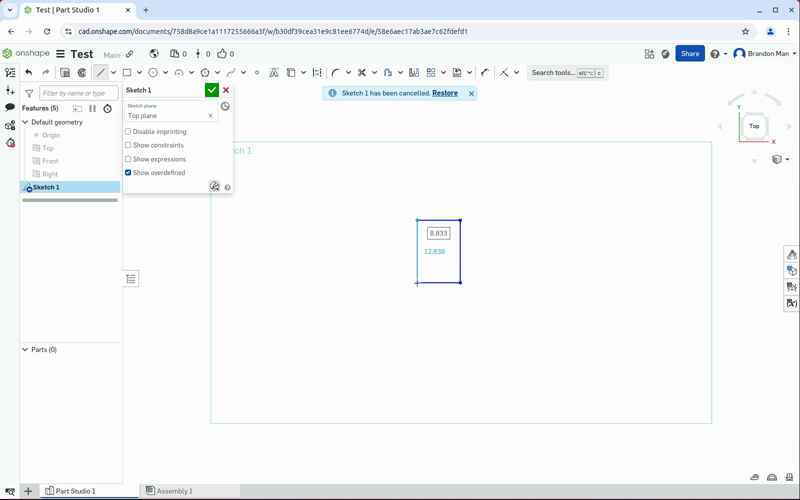
key_up(shift)
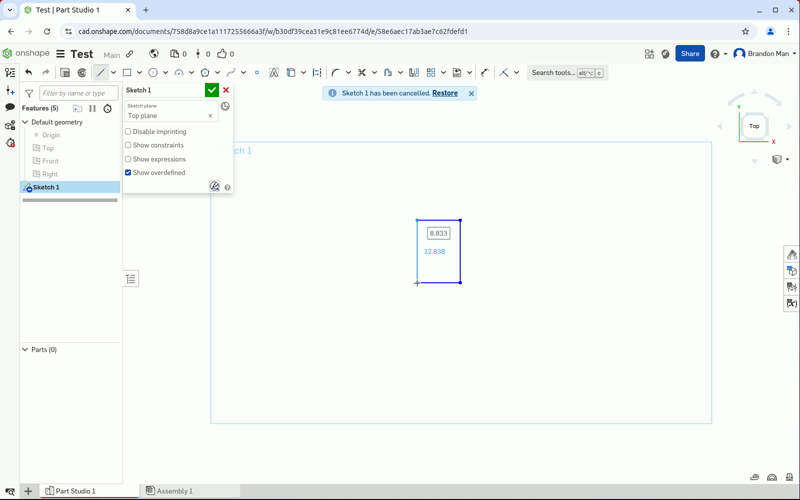
click(417, 282)
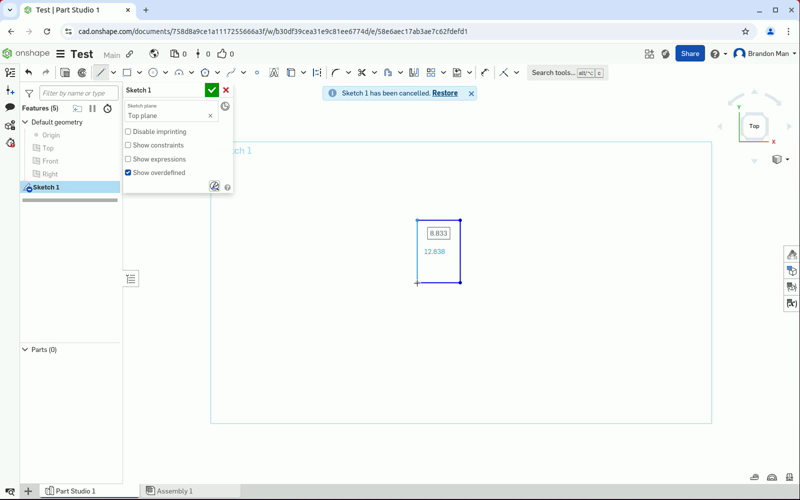
key(esc)
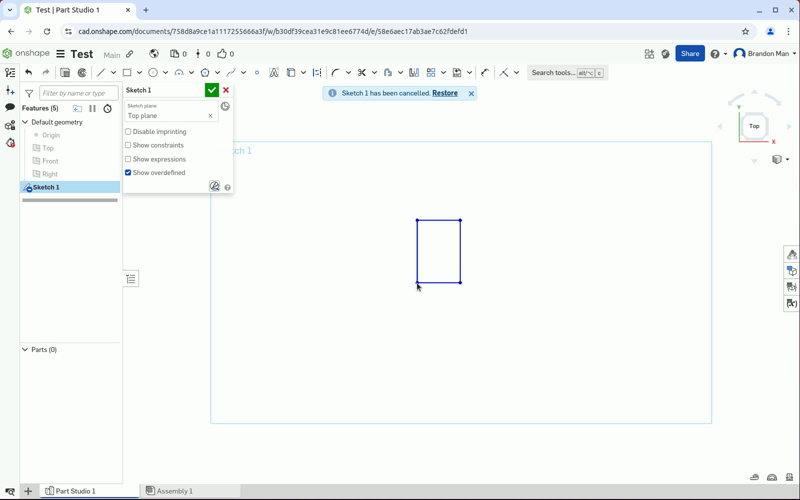
mouse_move(419, 230)
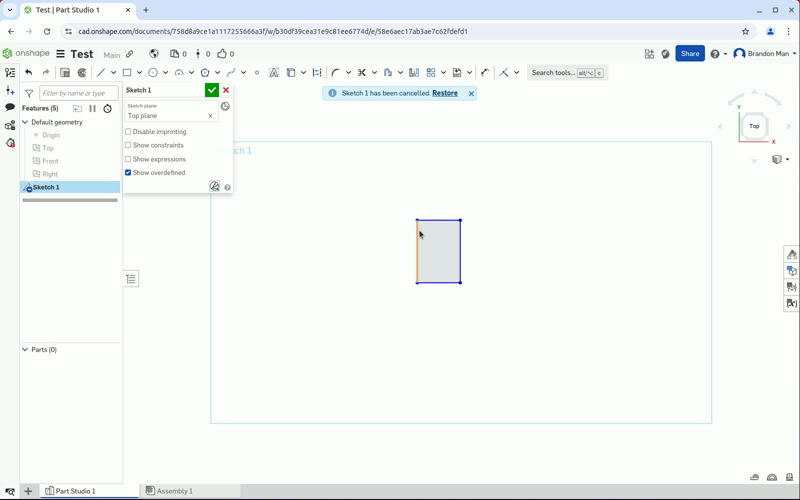
click(419, 230)
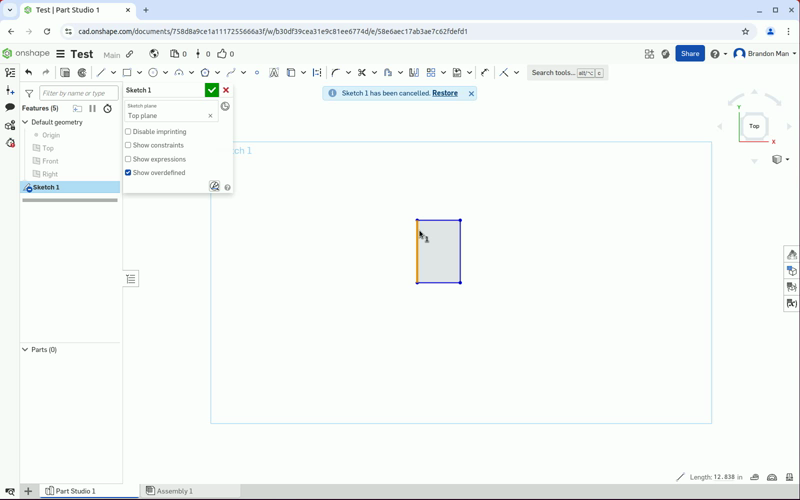
mouse_move(73, 352)
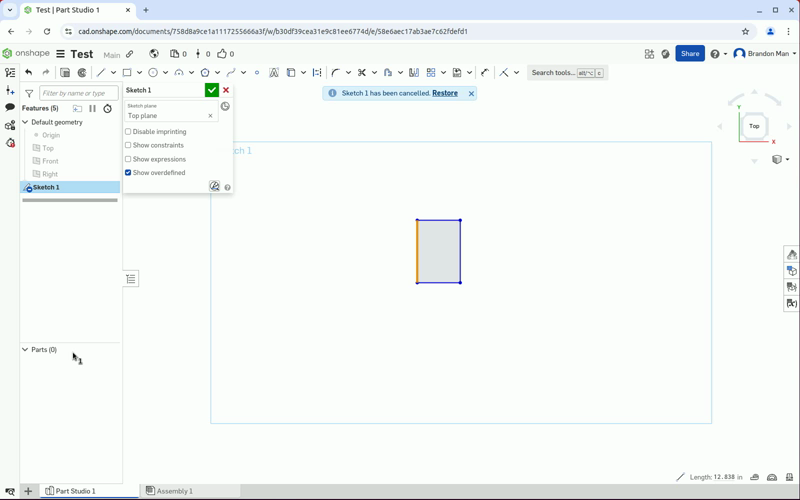
key(shift+y)
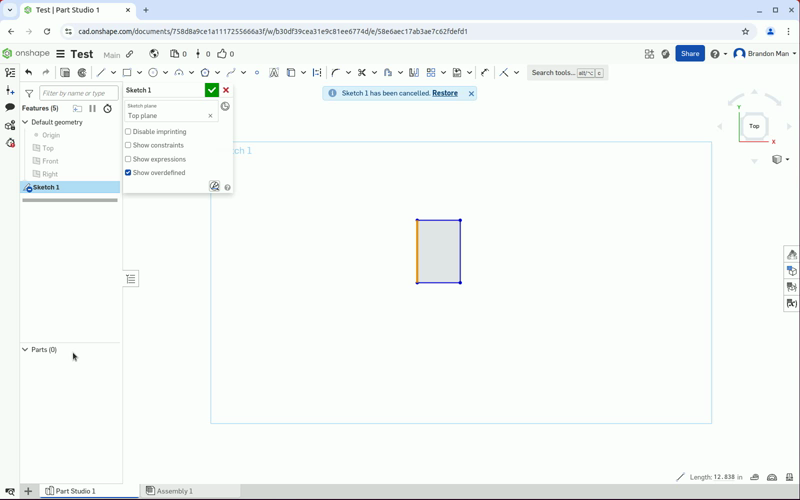
key(shift+e)
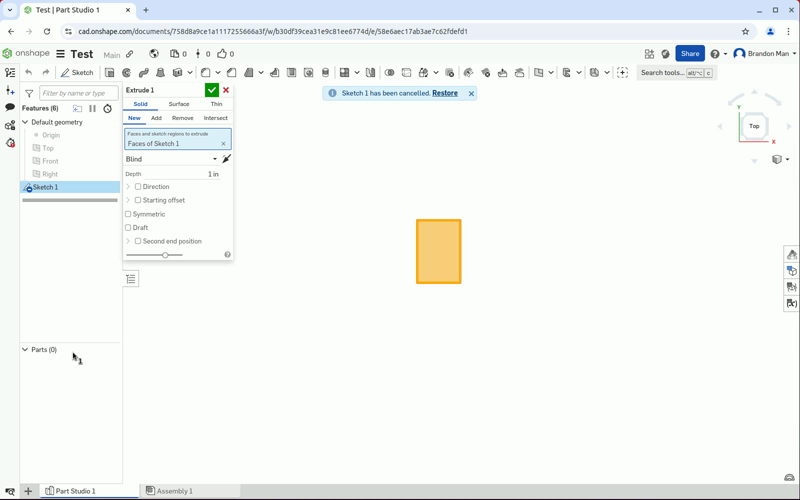
mouse_move(143, 106)
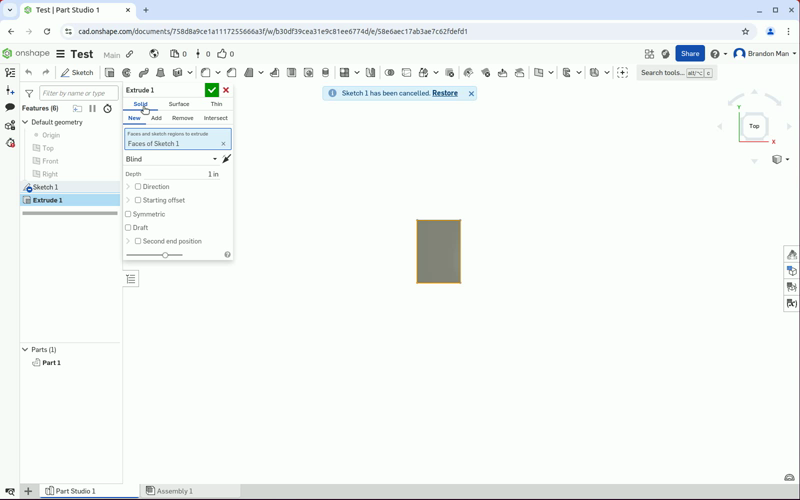
click(143, 106)
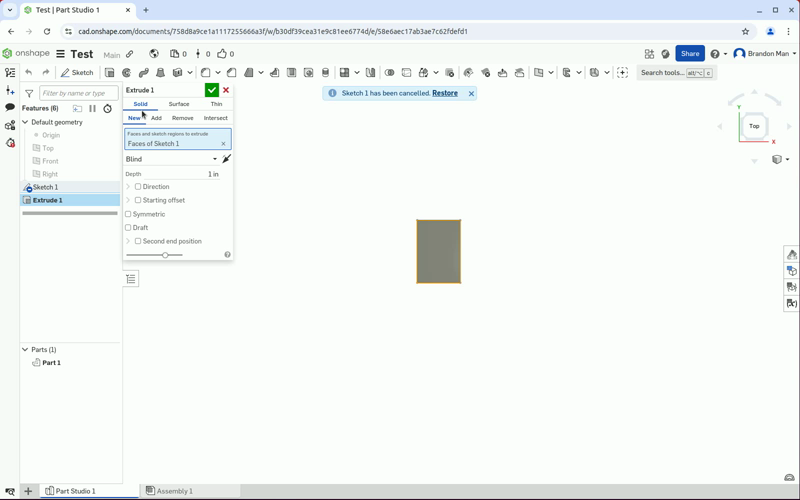
mouse_move(137, 120)
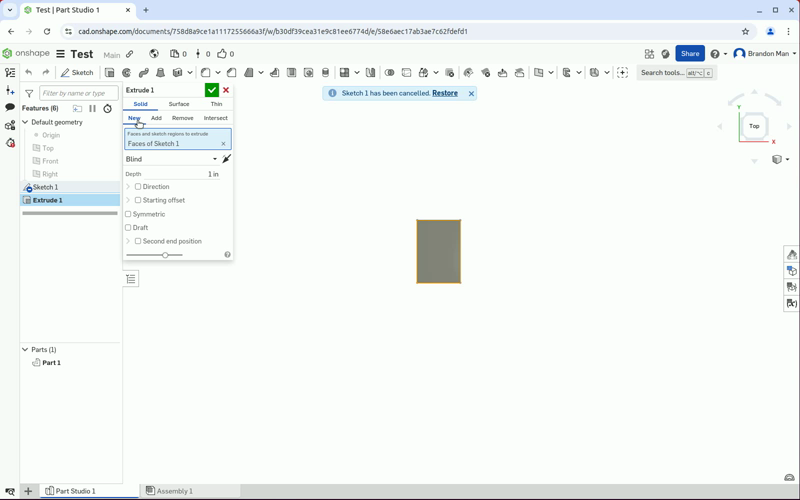
click(137, 120)
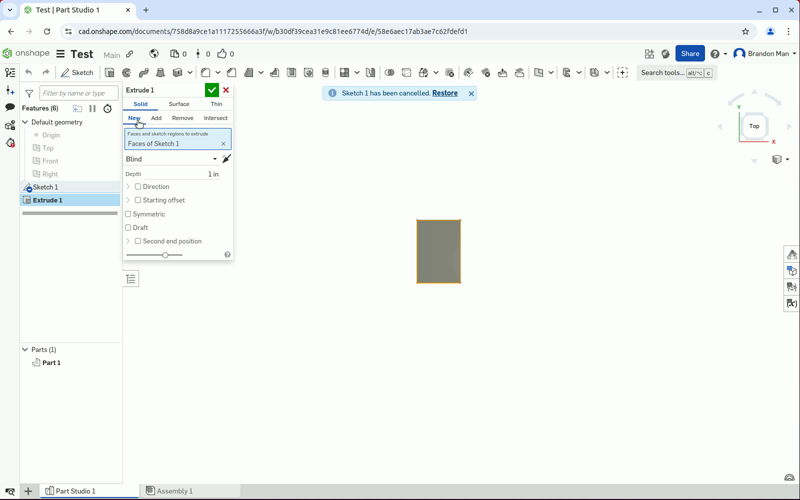
key(tab, 4)
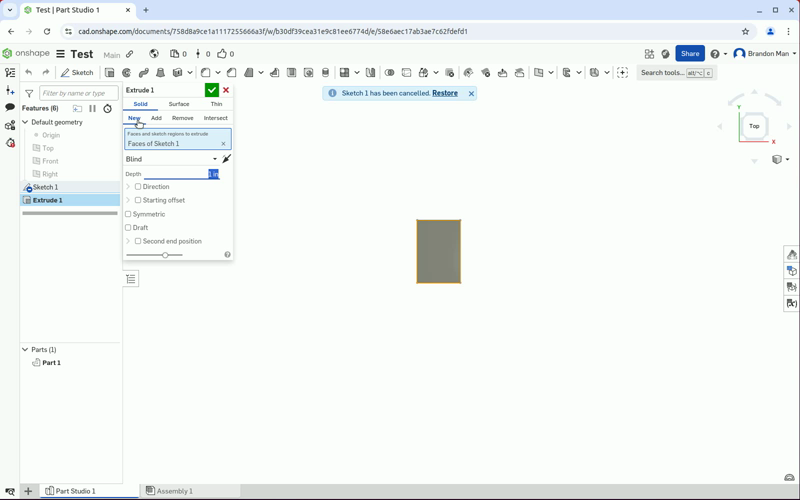
text(11.554)
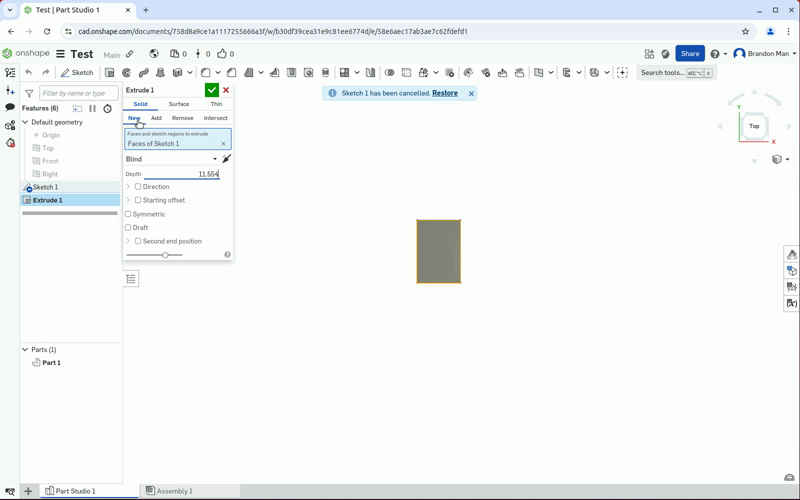
key(enter)
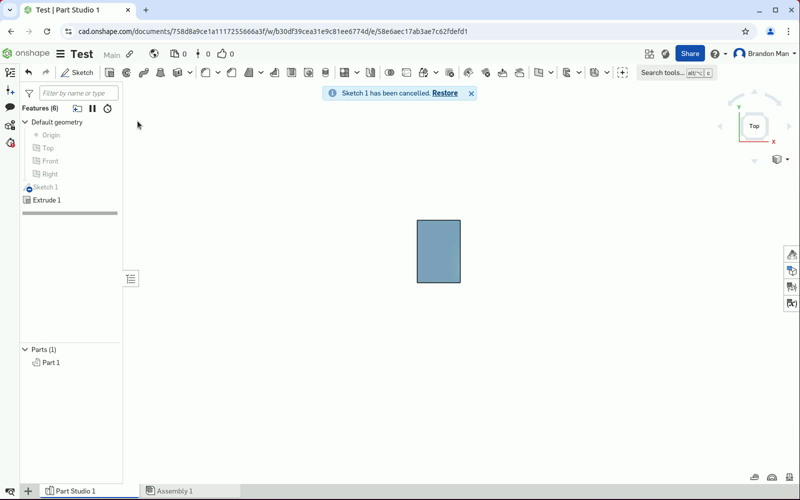
key(shift+h)
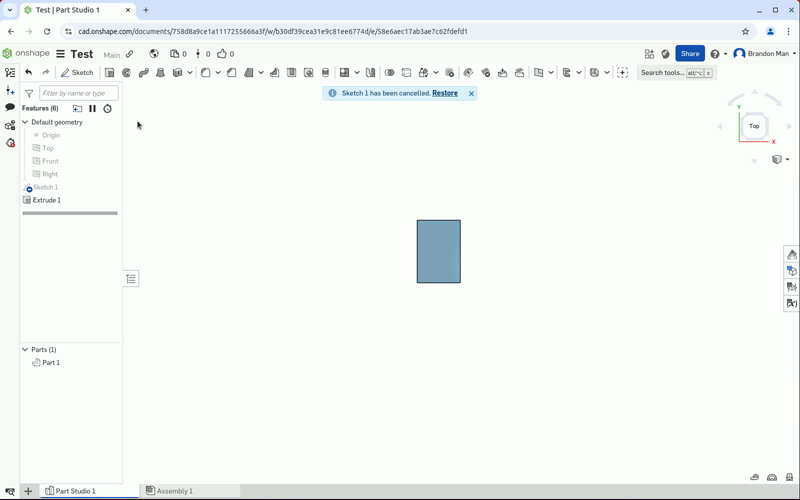
key(shift+h)
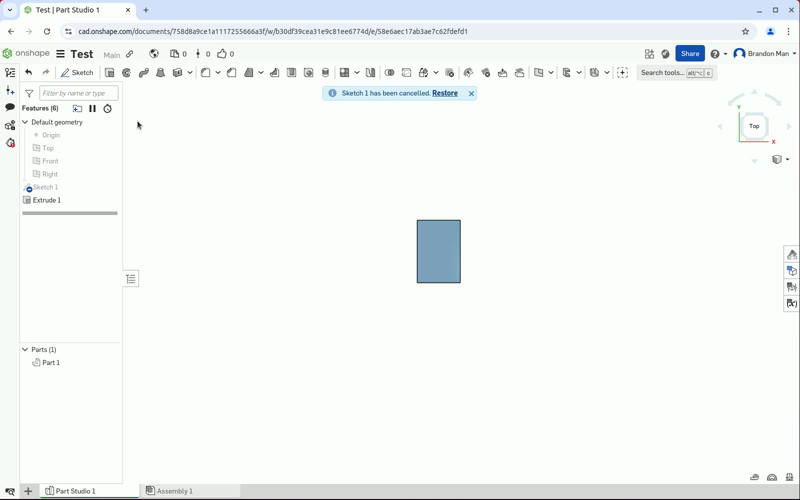
mouse_move(73, 189)
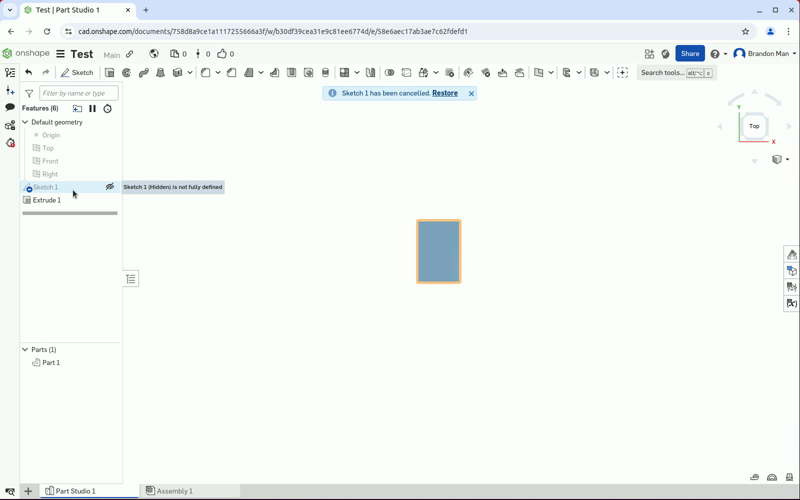
click(73, 189)
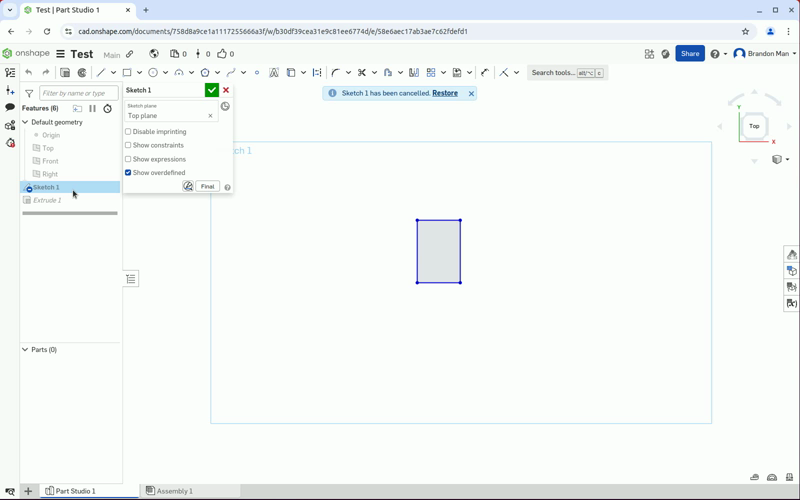
mouse_move(229, 92)
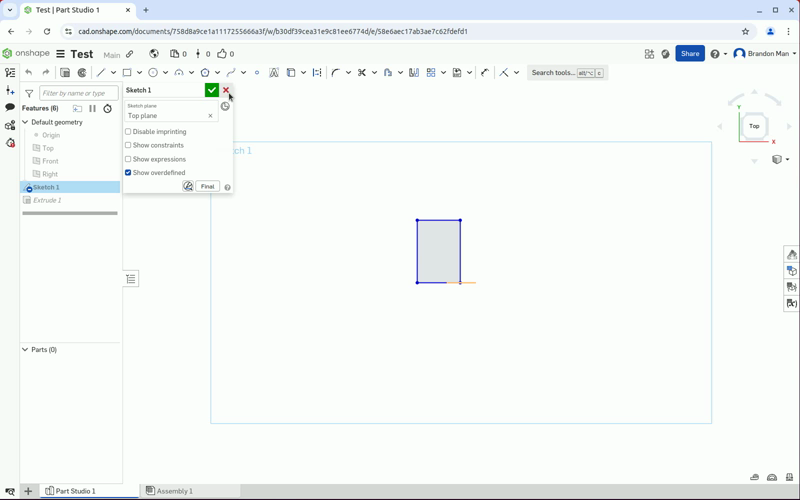
click(229, 92)
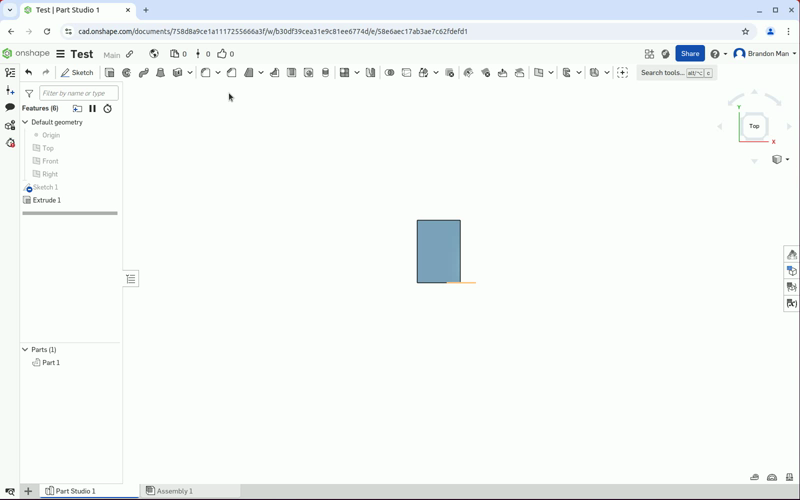
mouse_move(541, 75)
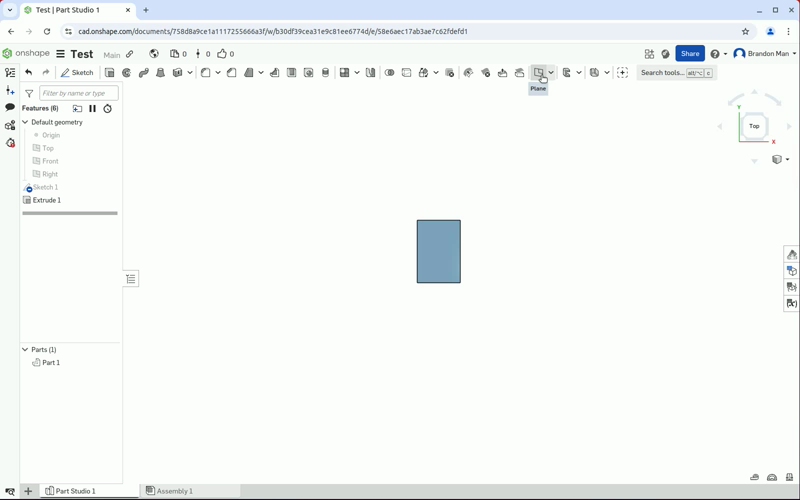
click(541, 75)
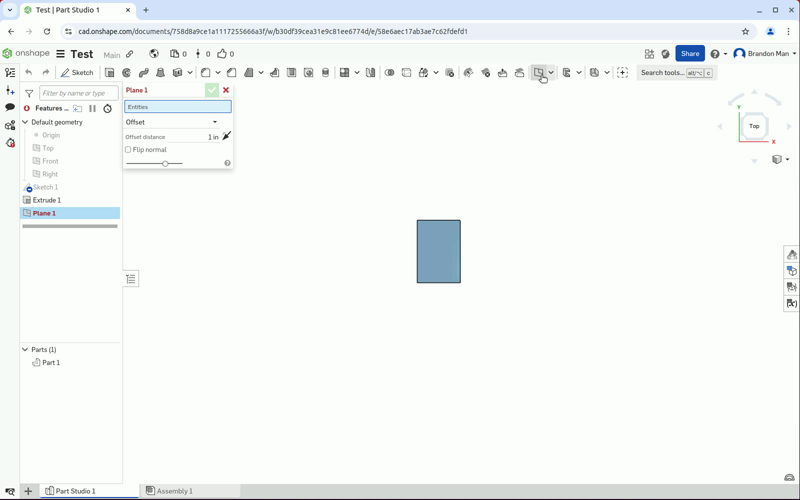
mouse_move(73, 150)
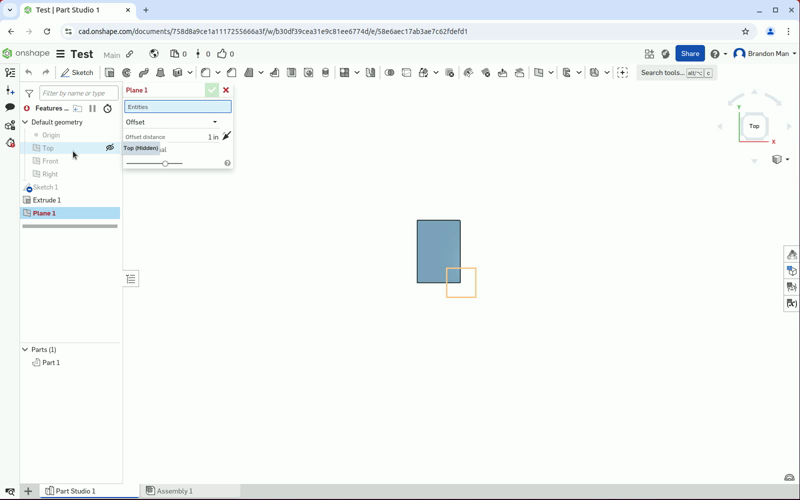
click(73, 150)
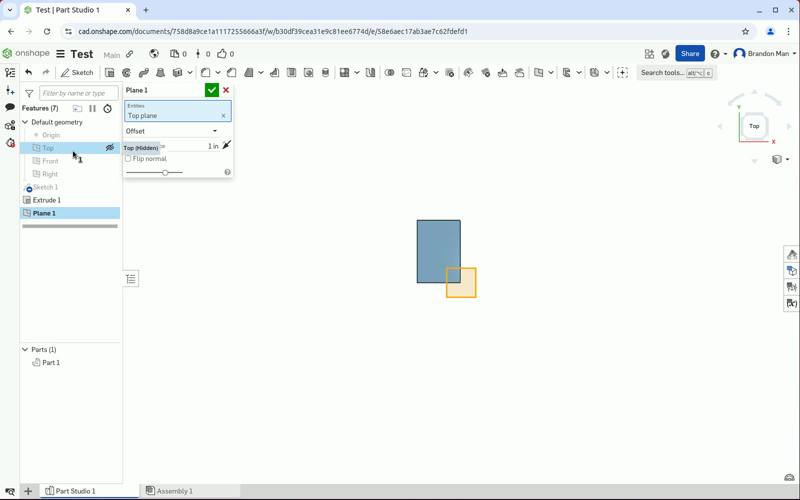
key(tab, 2)
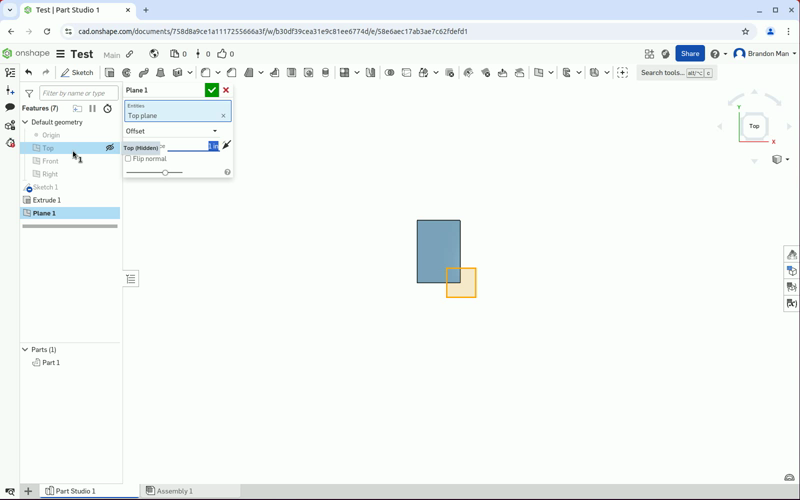
text(11.554)
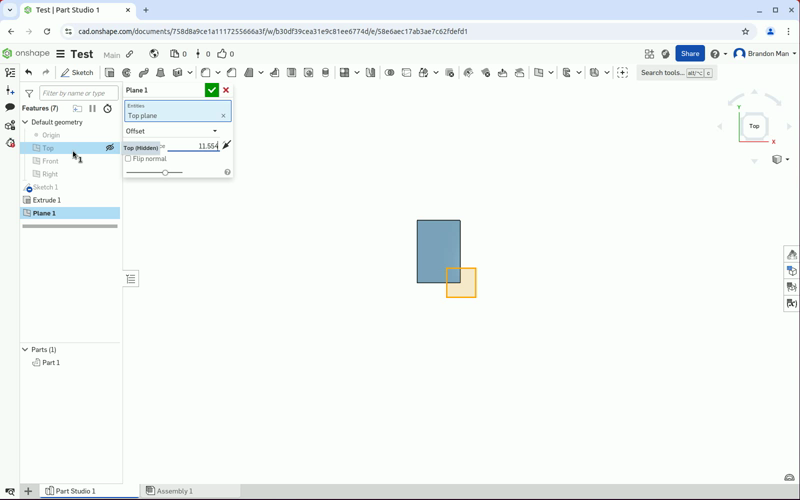
key(enter, 2)
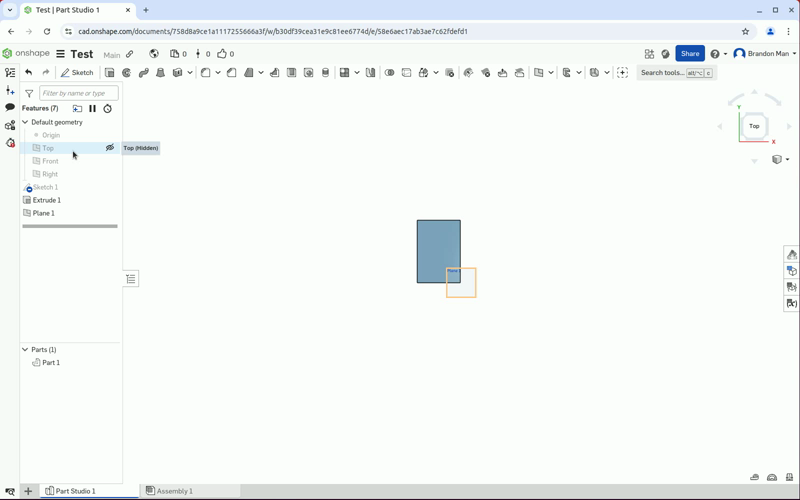
key(shift+s)
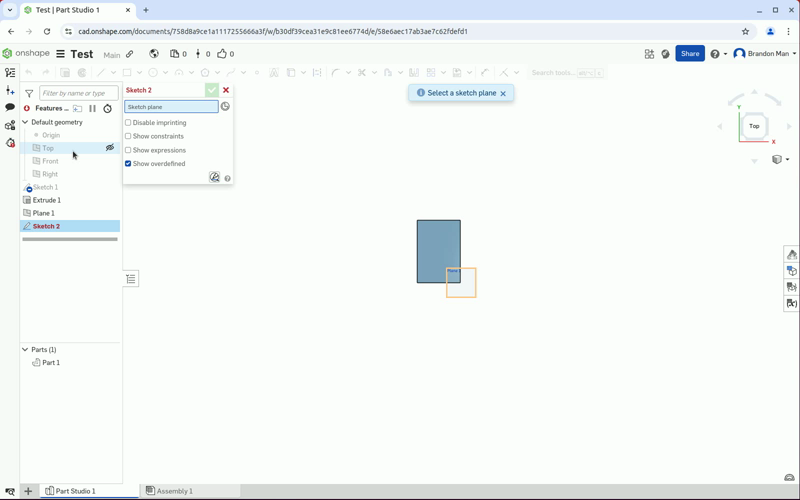
mouse_move(73, 215)
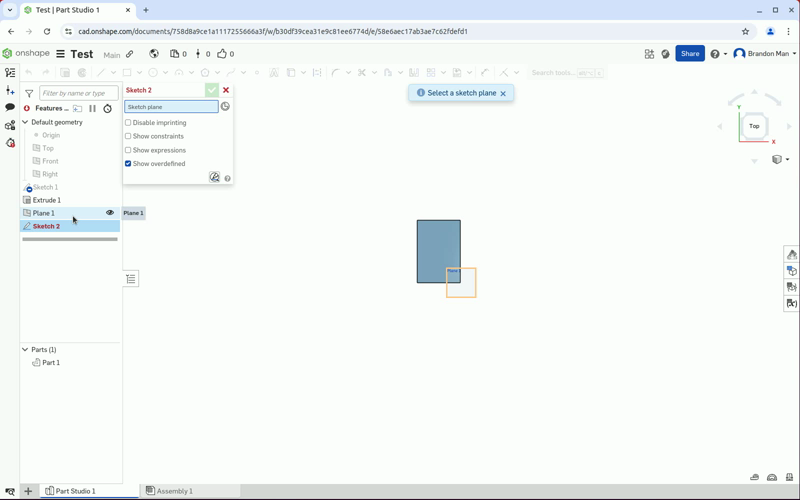
click(73, 215)
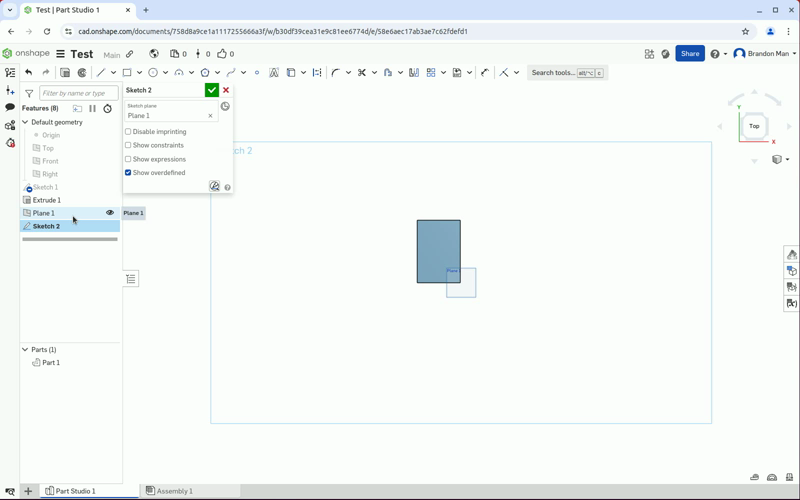
mouse_move(73, 352)
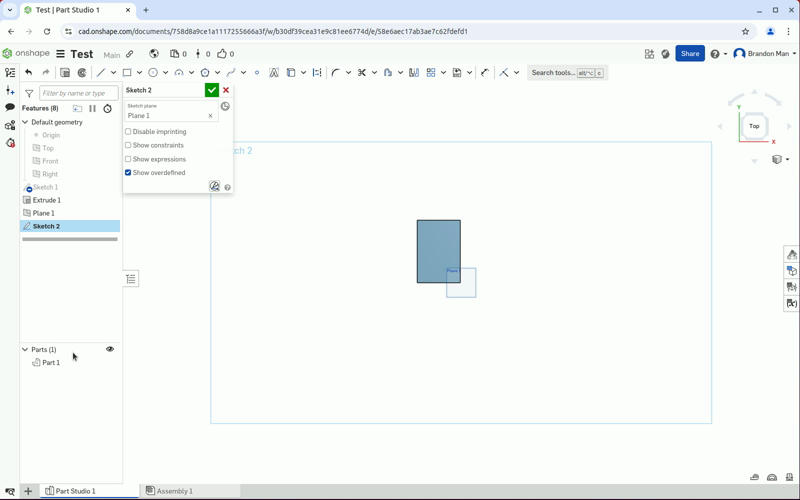
key(y)
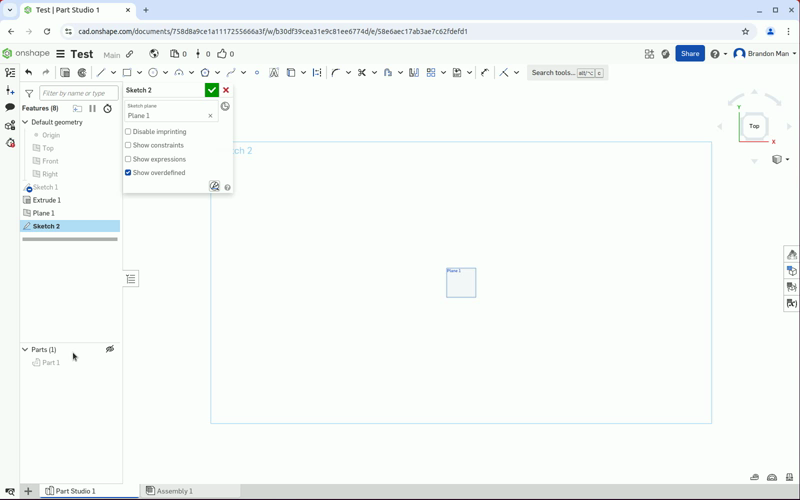
key(l)
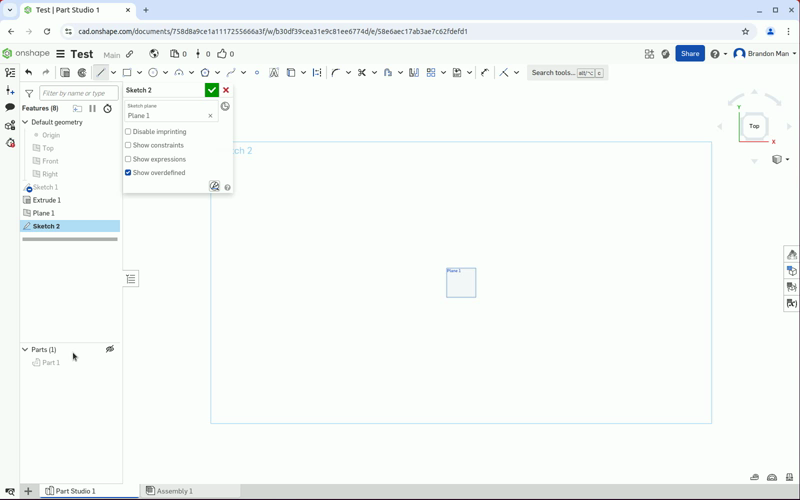
key_down(shift)
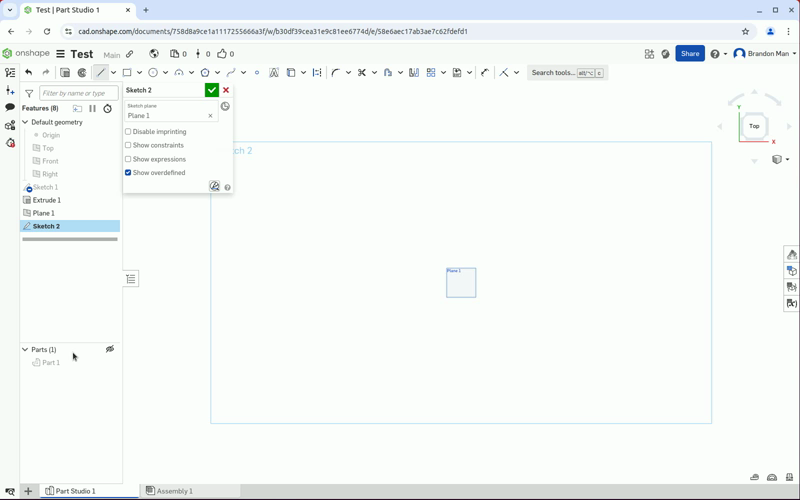
mouse_move(460, 272)
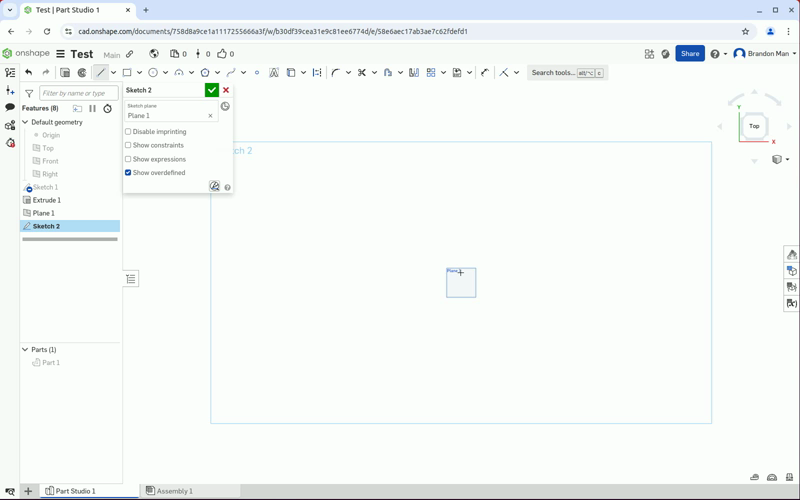
click(460, 272)
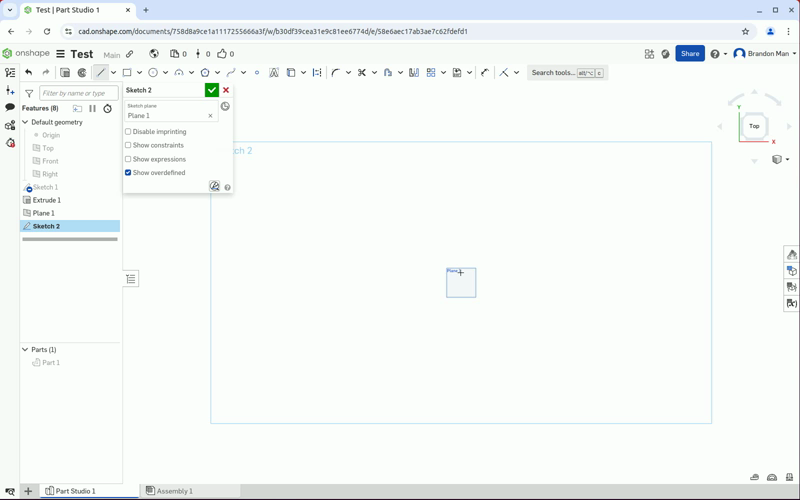
key_up(shift)
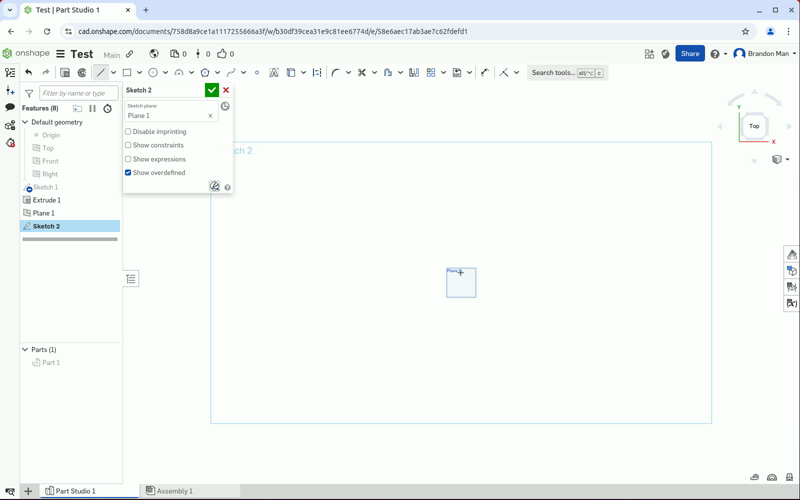
key_down(shift)
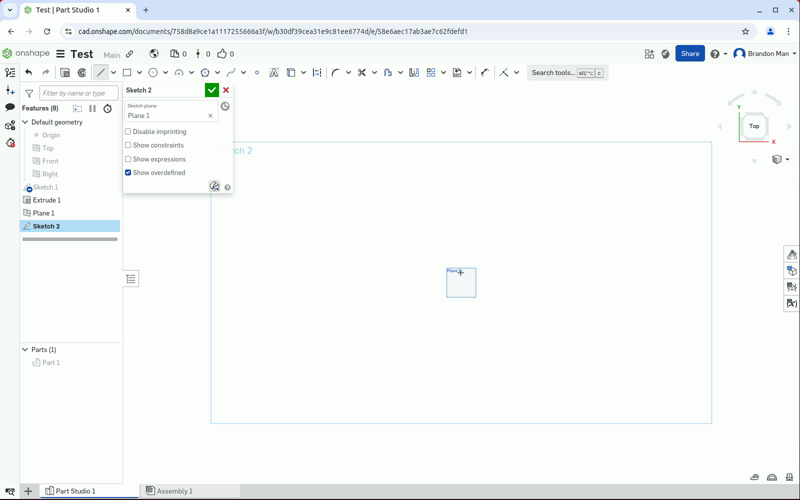
mouse_move(490, 272)
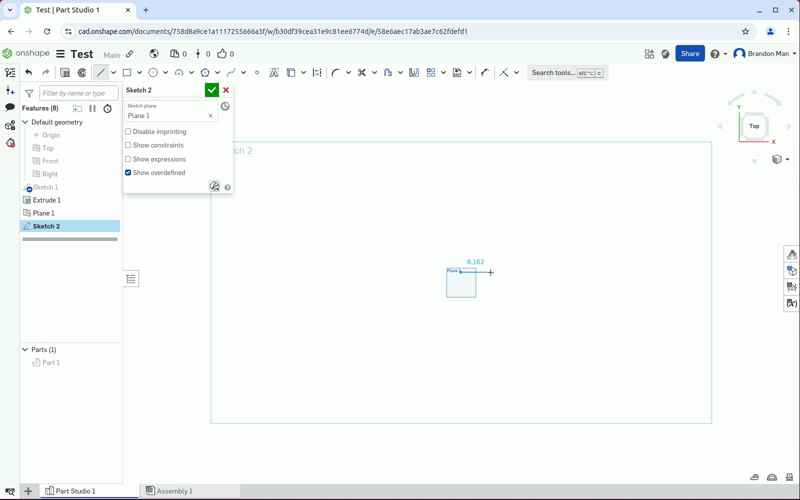
mouse_move(460, 234)
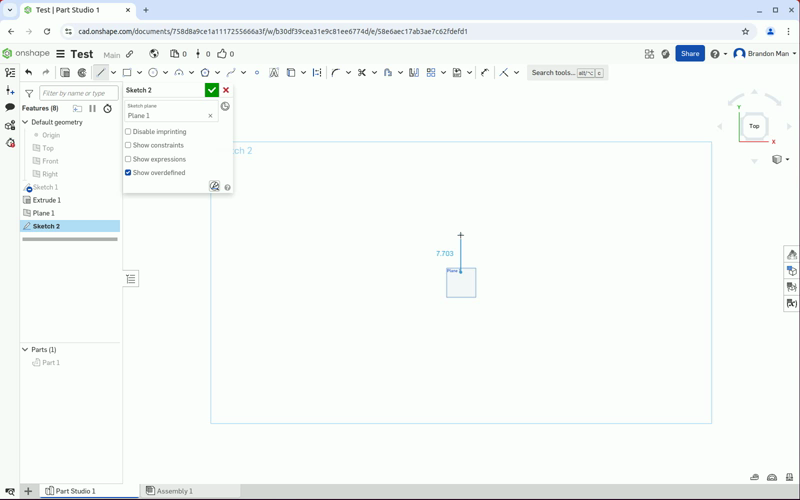
click(460, 234)
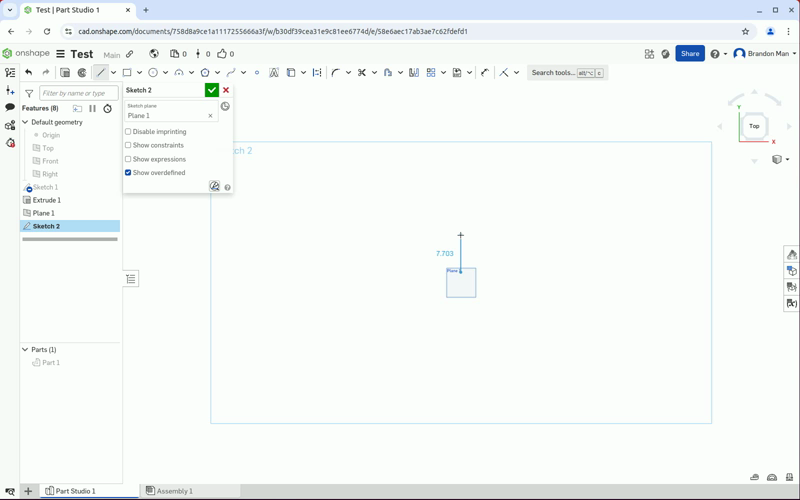
key_up(shift)
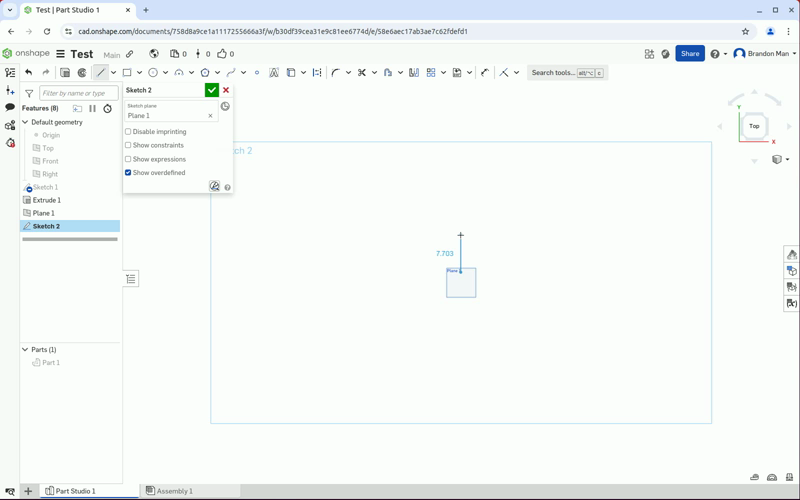
key(esc)
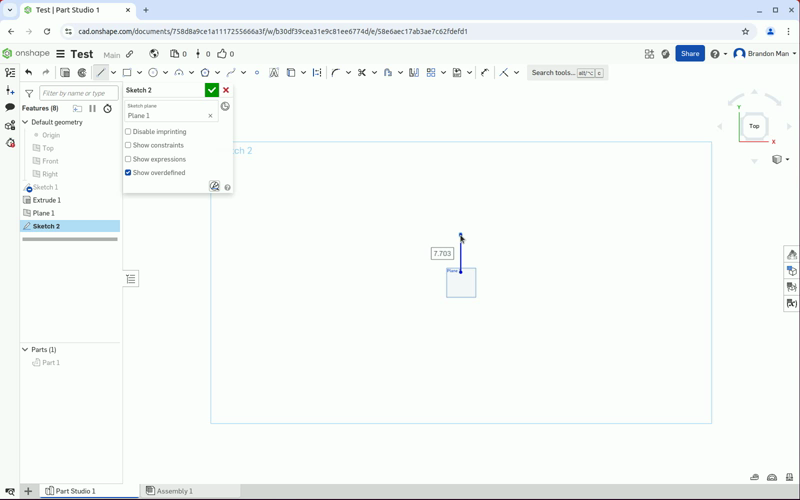
key(a)
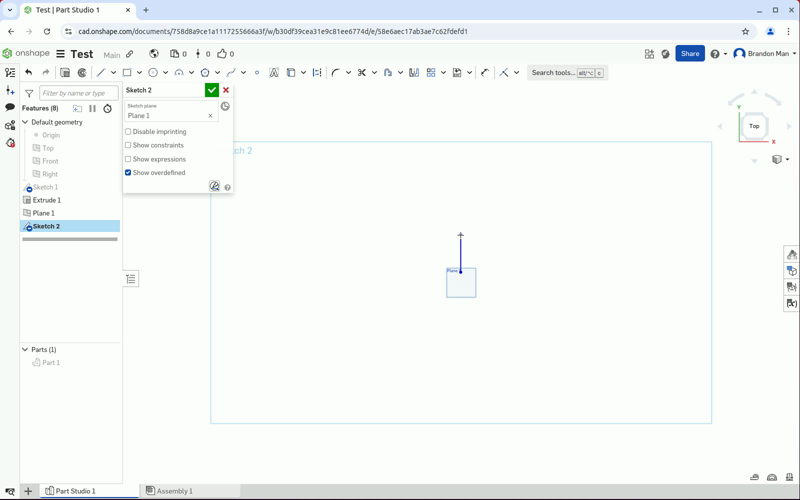
mouse_move(460, 234)
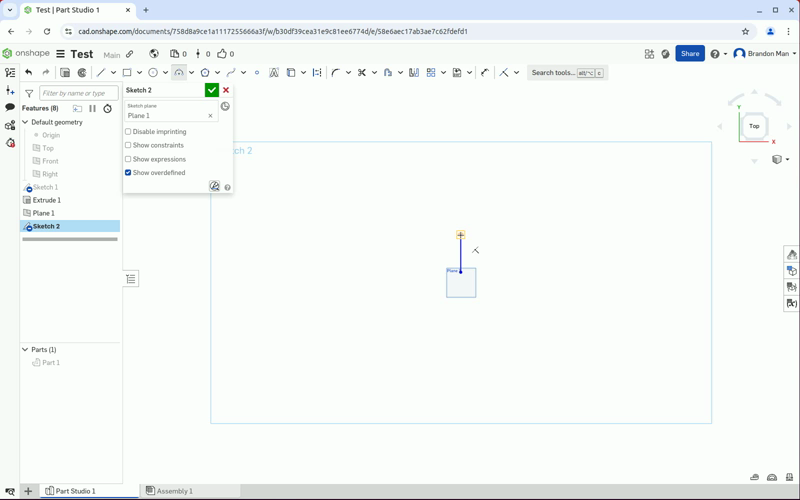
click(460, 234)
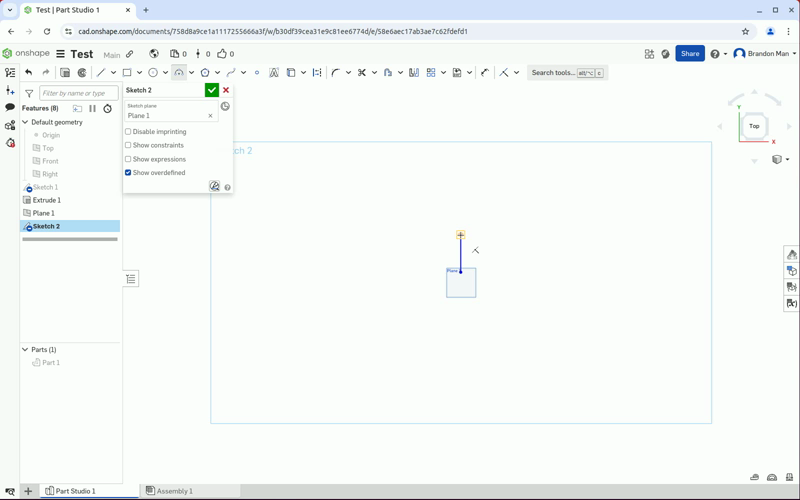
mouse_move(460, 272)
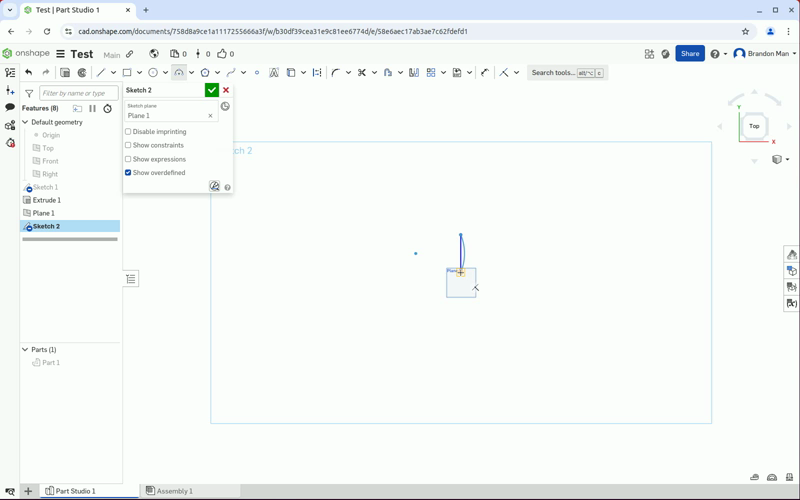
click(460, 272)
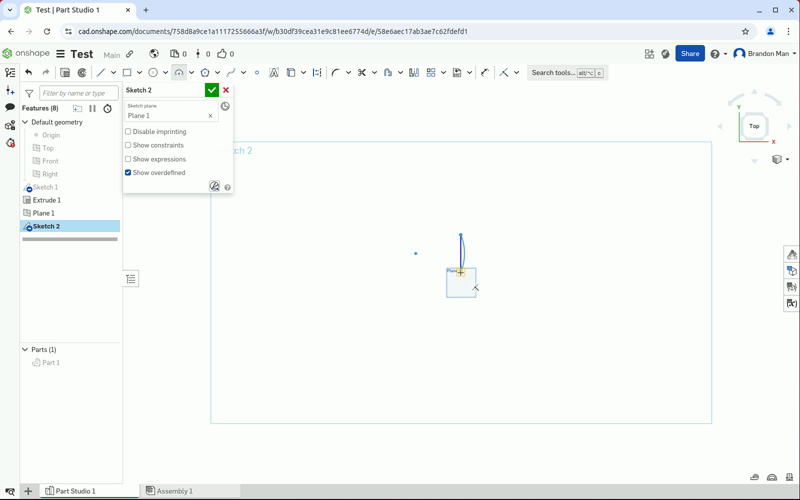
key_down(shift)
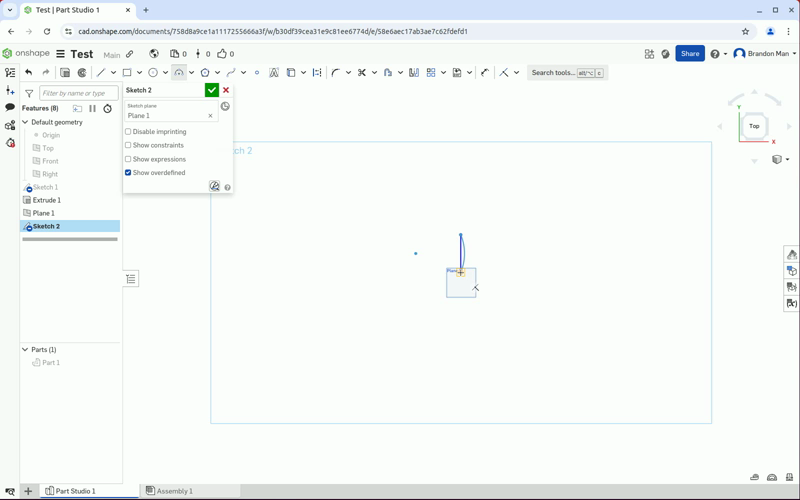
mouse_move(419, 253)
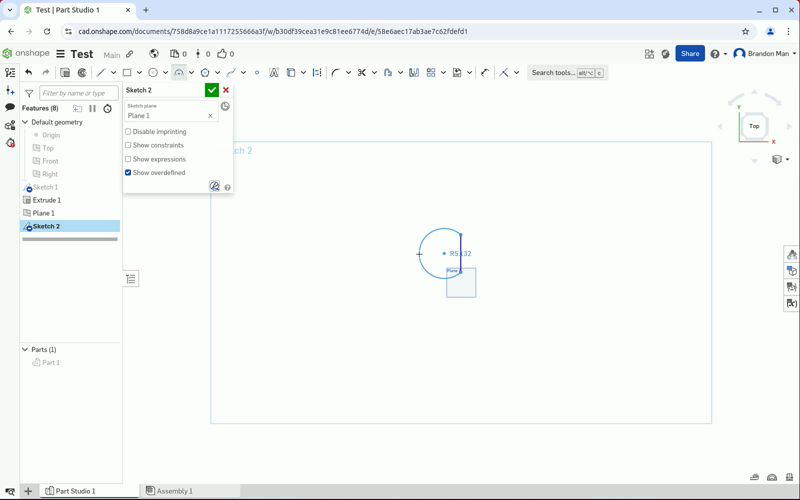
click(419, 253)
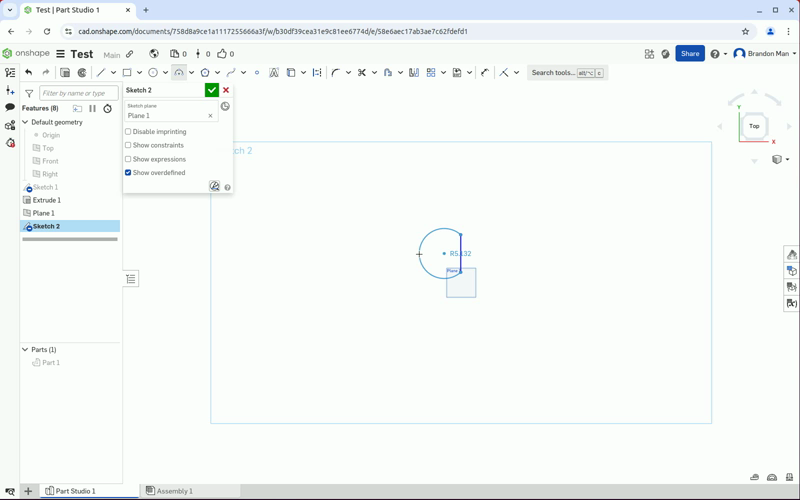
key_up(shift)
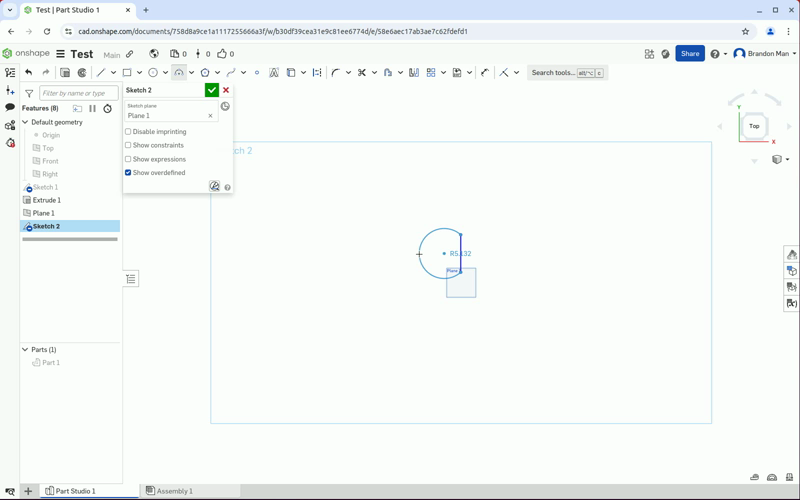
key(esc)
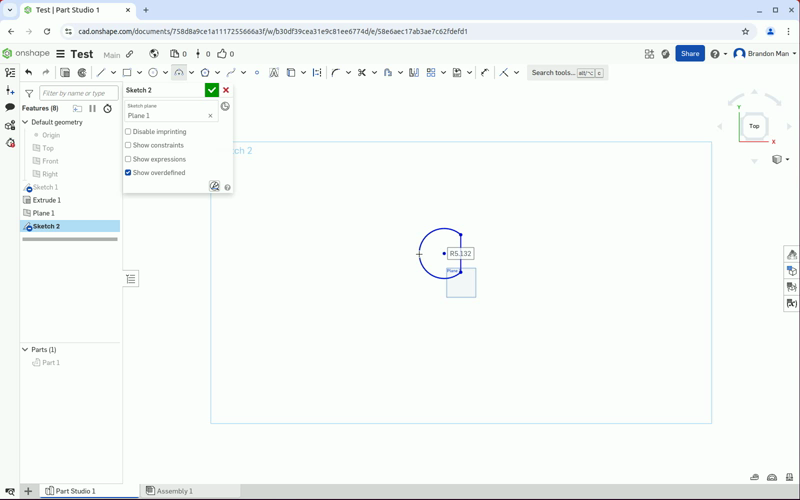
mouse_move(453, 260)
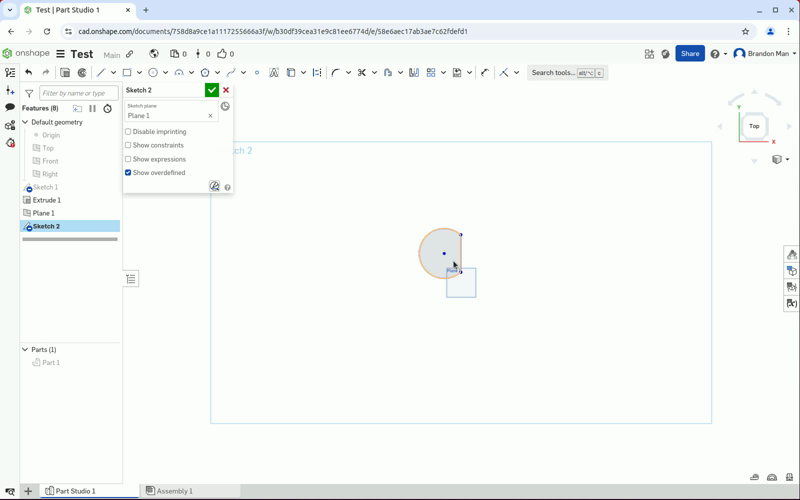
scroll(6)
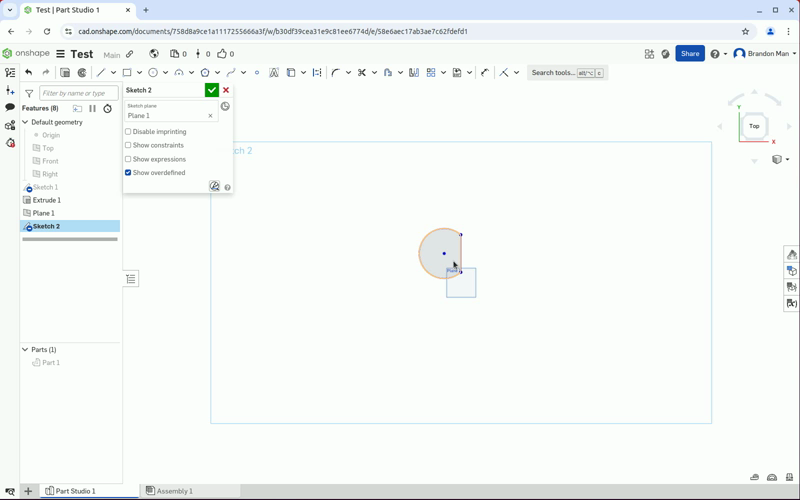
scroll(6)
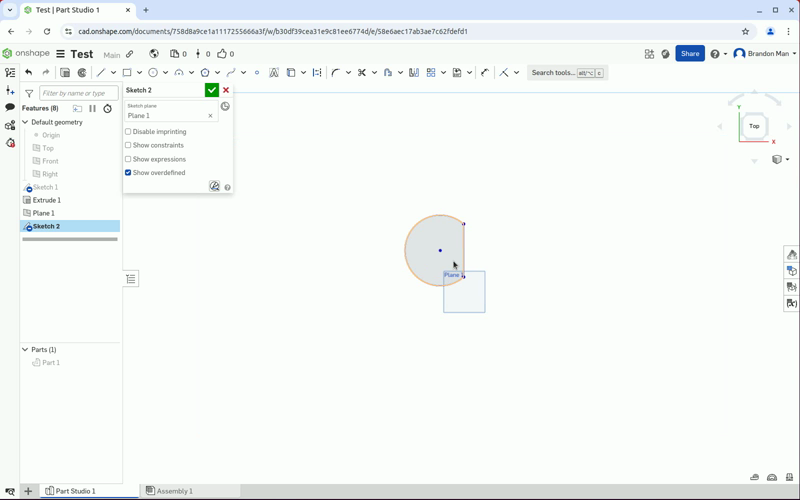
scroll(6)
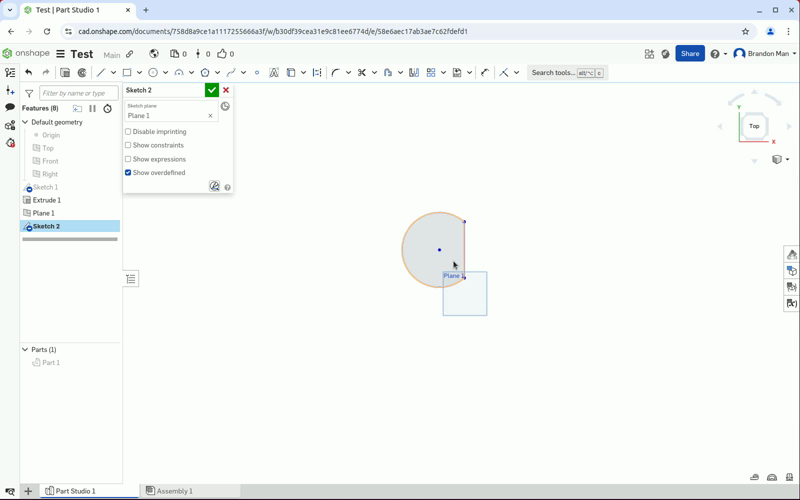
scroll(6)
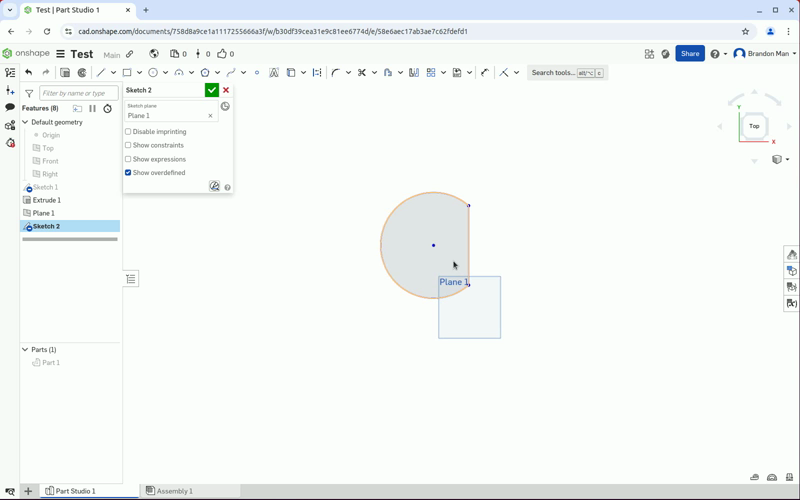
scroll(6)
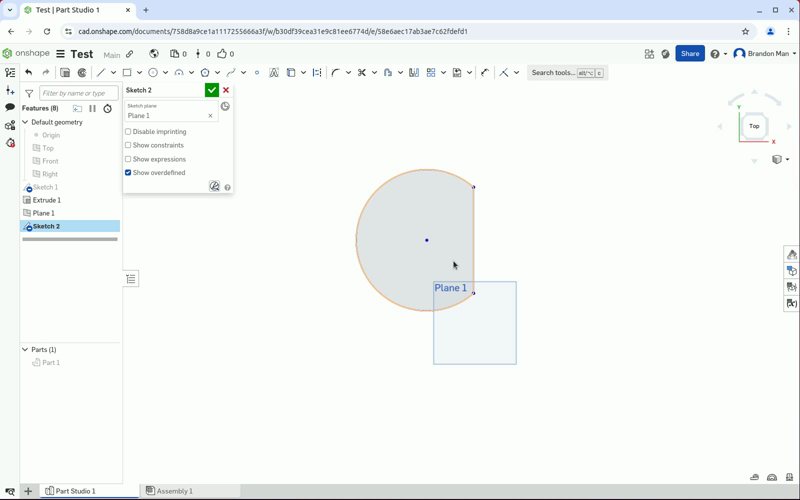
scroll(6)
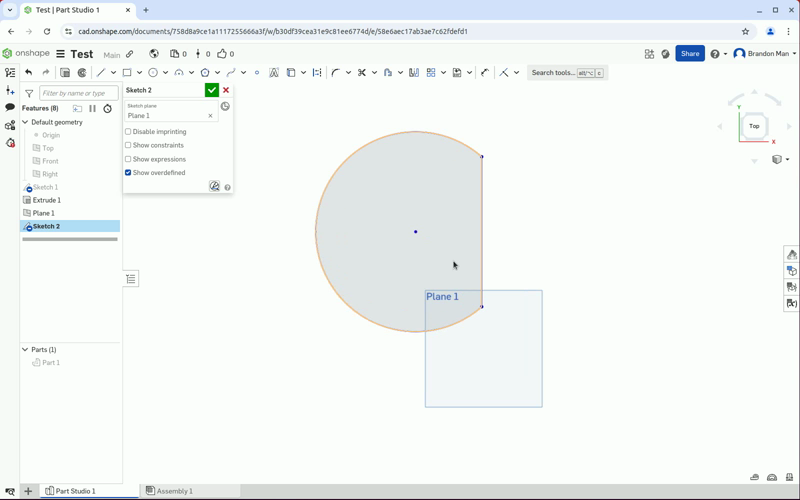
scroll(6)
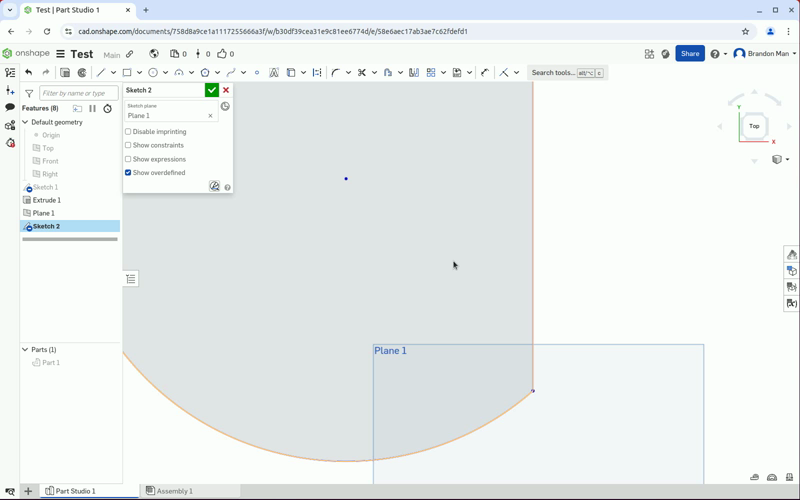
click(453, 260)
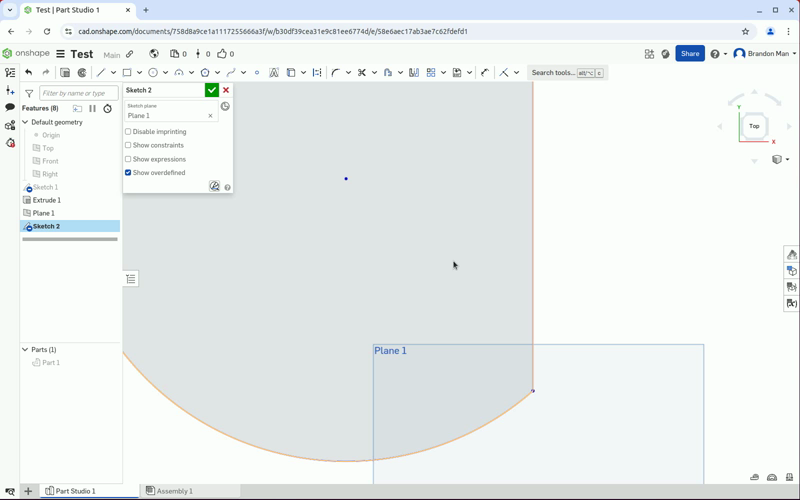
scroll(-6)
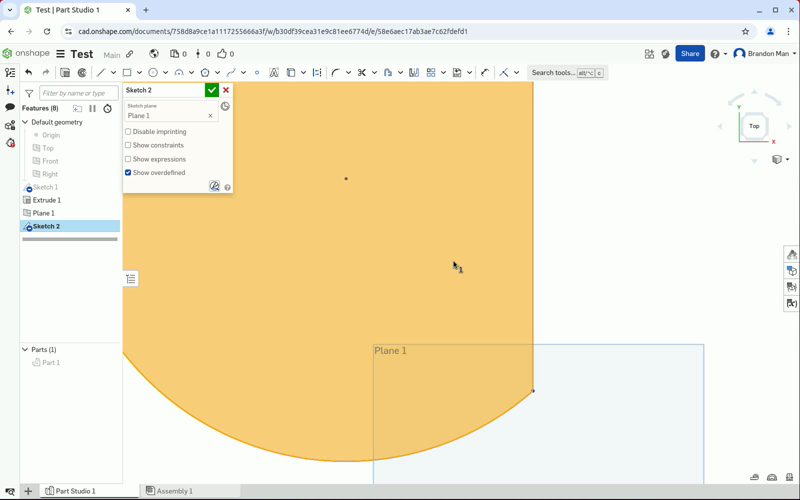
scroll(-6)
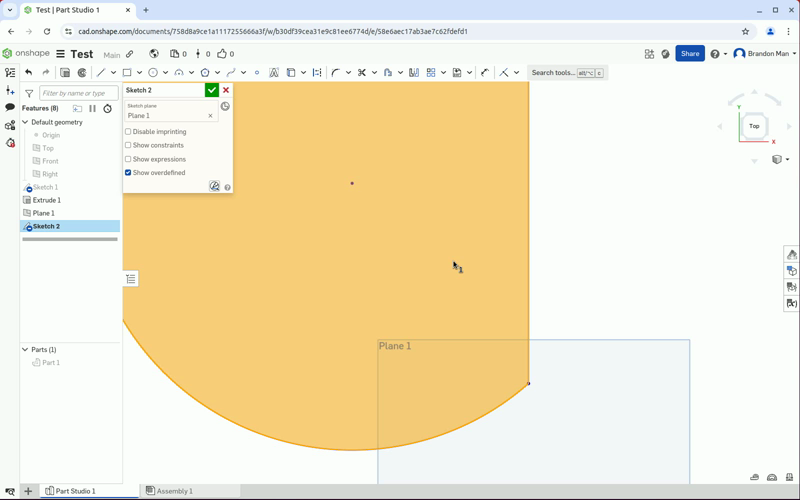
scroll(-6)
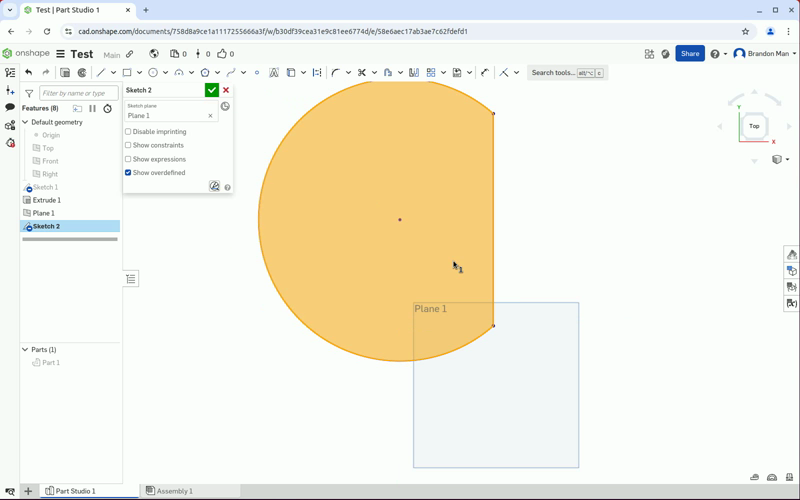
scroll(-6)
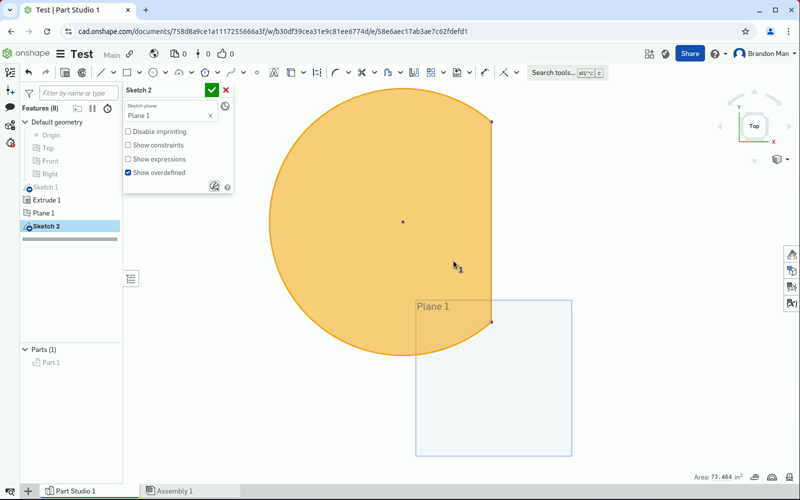
scroll(-6)
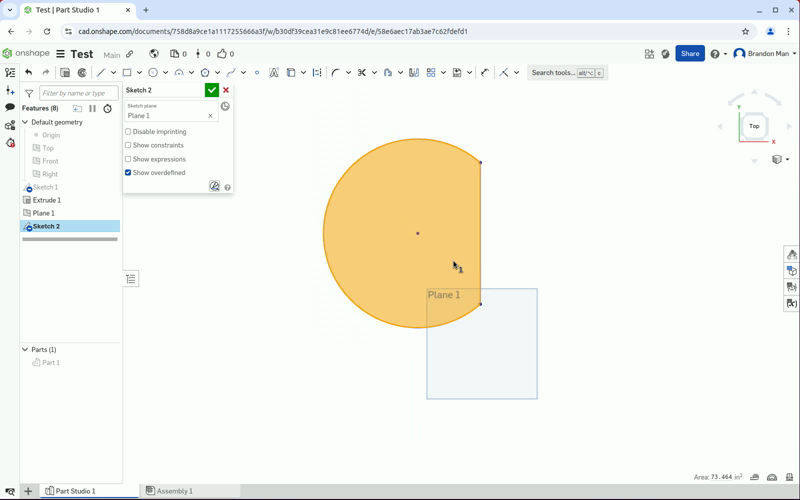
scroll(-6)
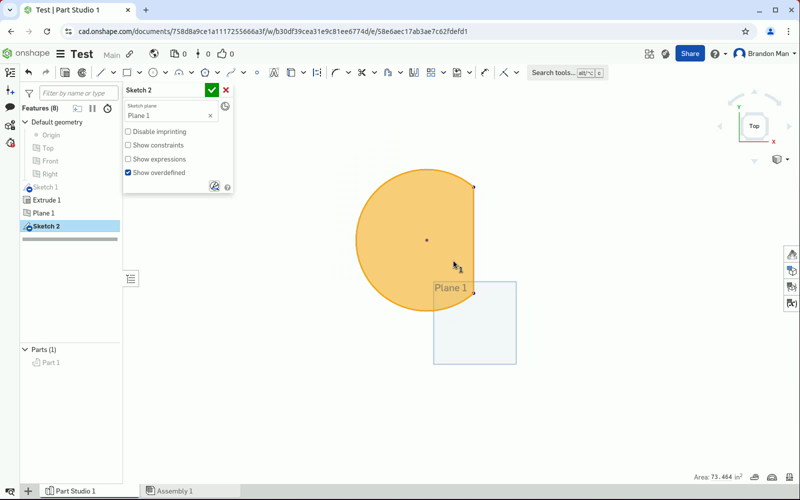
scroll(-6)
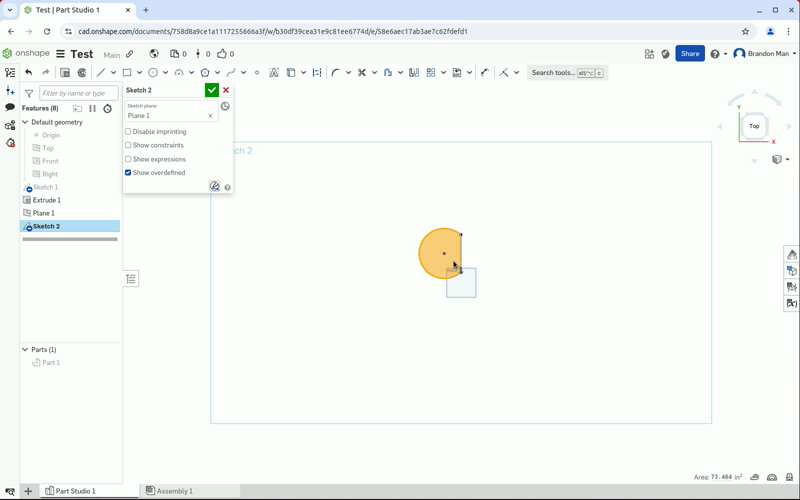
mouse_move(73, 352)
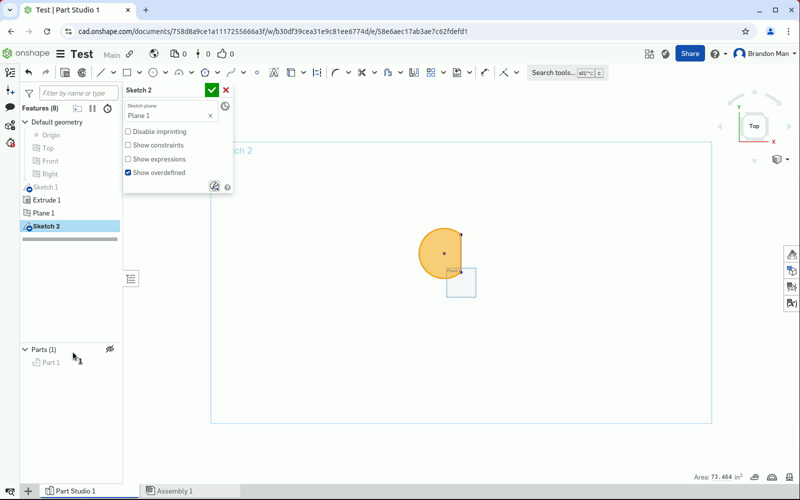
key(shift+y)
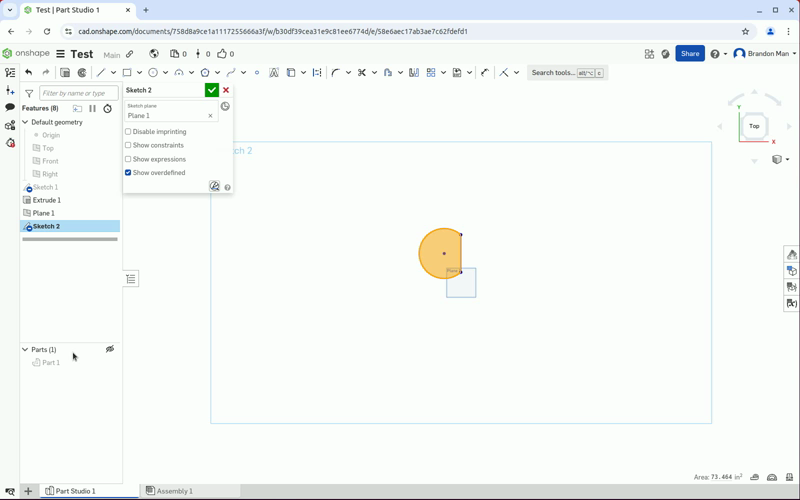
key(shift+e)
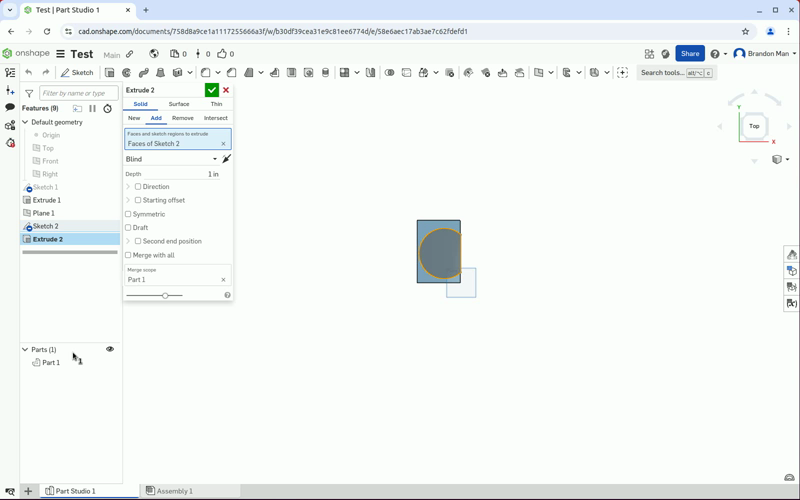
mouse_move(143, 106)
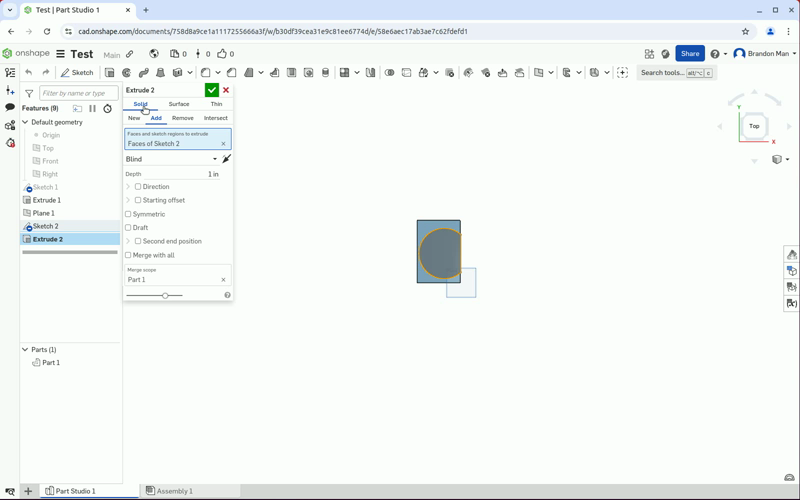
click(143, 106)
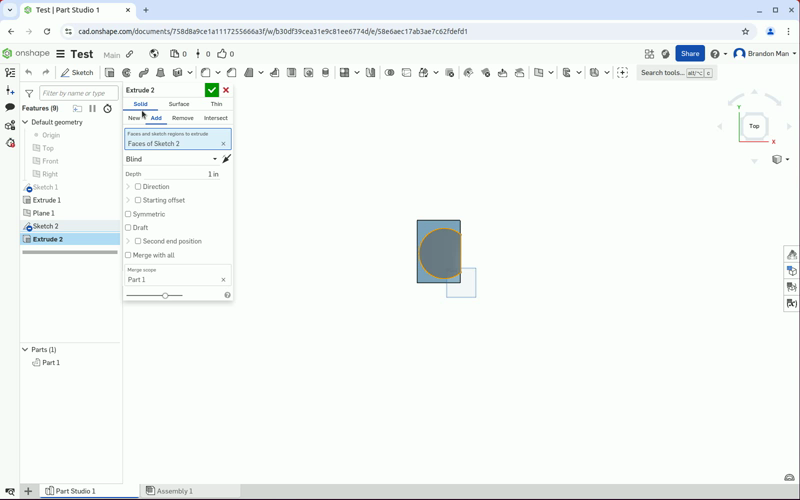
mouse_move(137, 120)
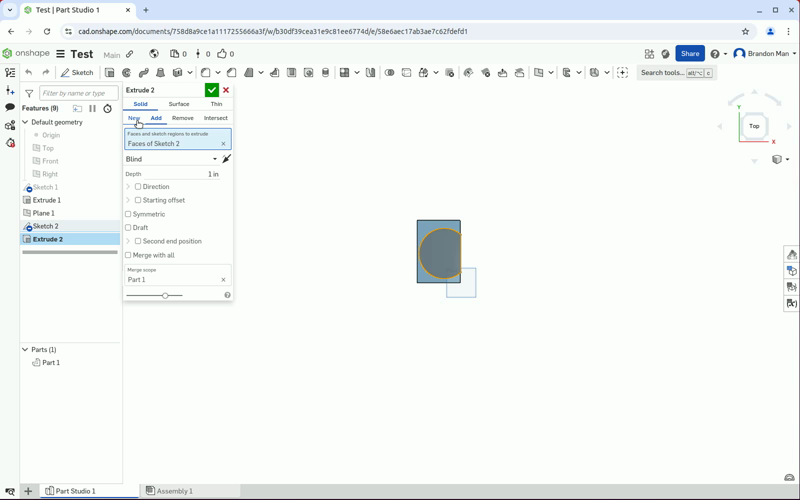
click(137, 120)
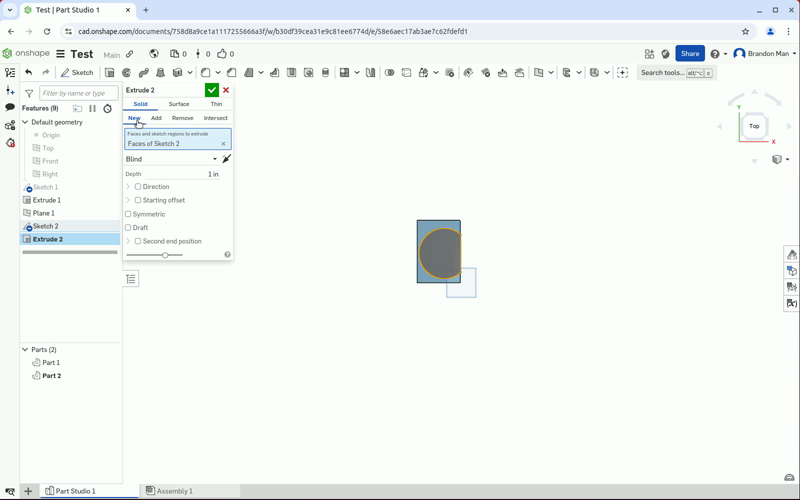
key(tab, 4)
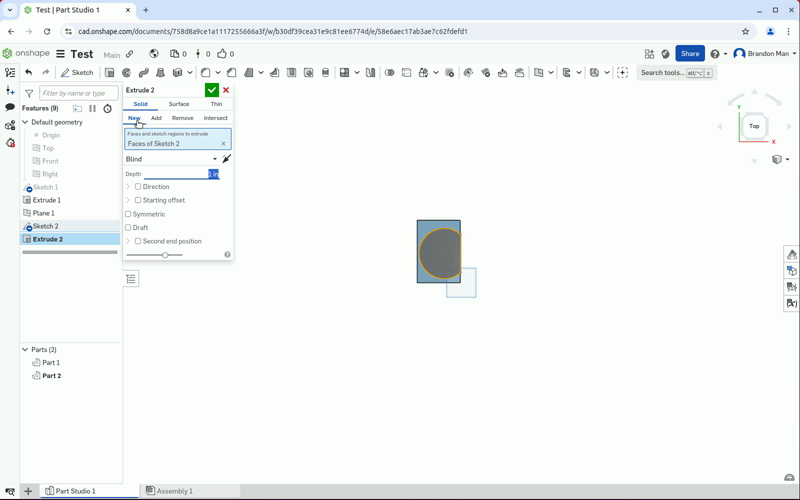
text(11.554)
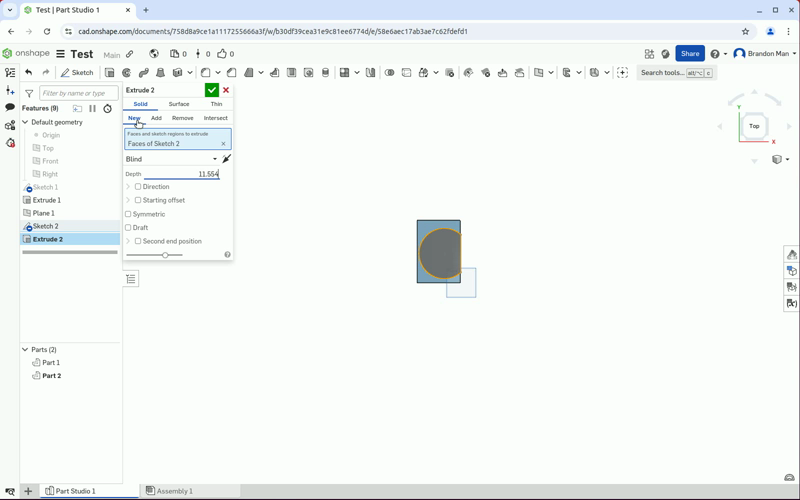
key(enter)
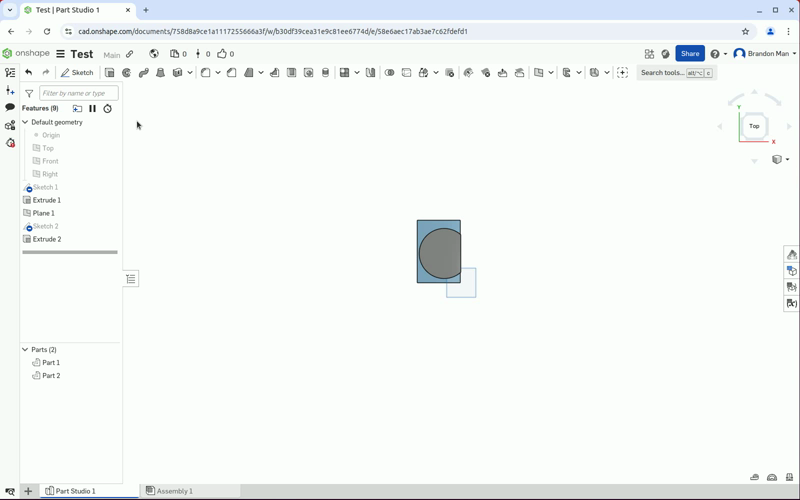
key(shift+h)
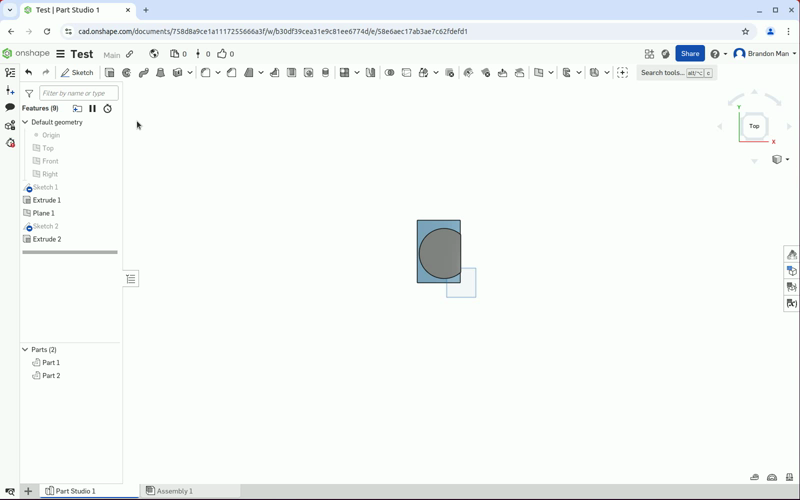
key(shift+h)
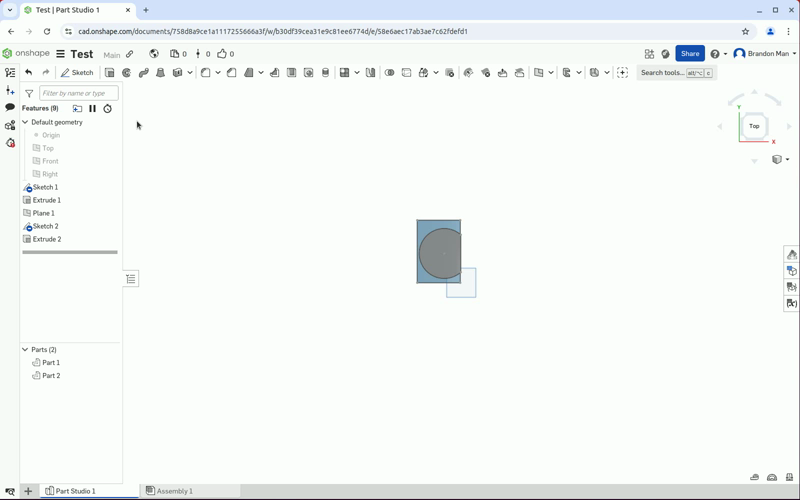
key(shift+7)
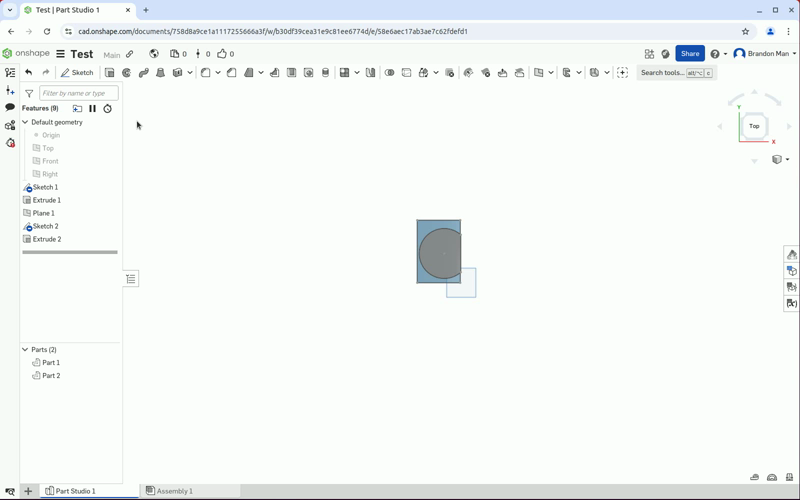
key(up, 3)
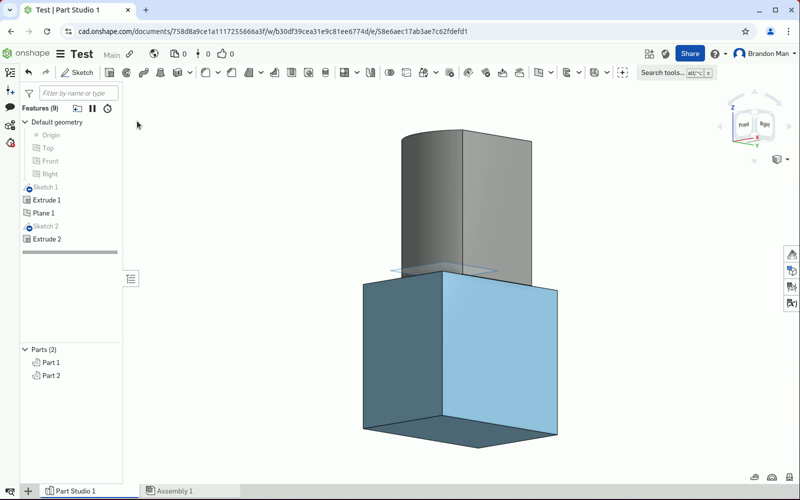
key(left, 3)
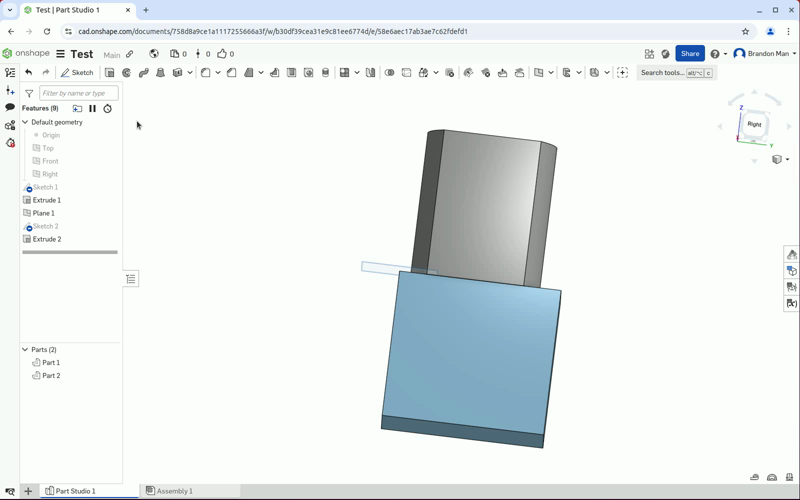
key(right, 3)
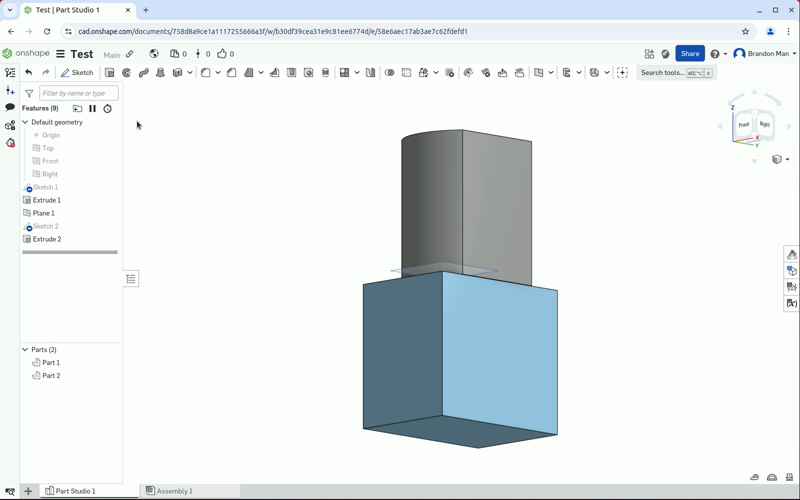
key(down, 3)
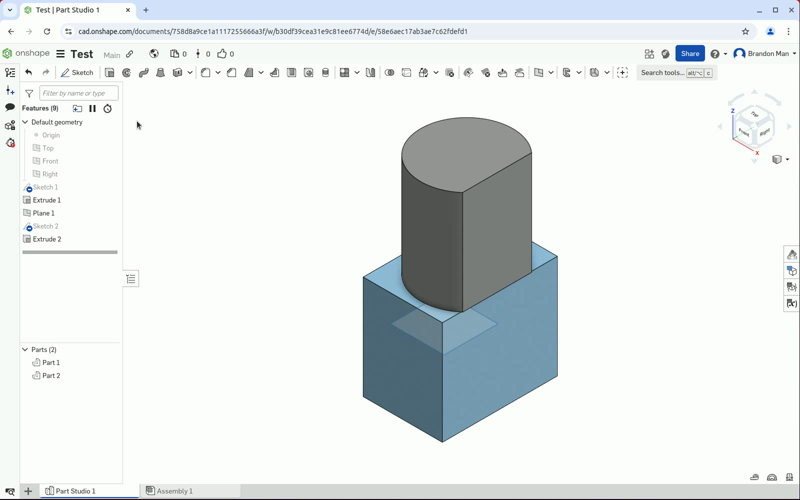
mouse_move(73, 189)
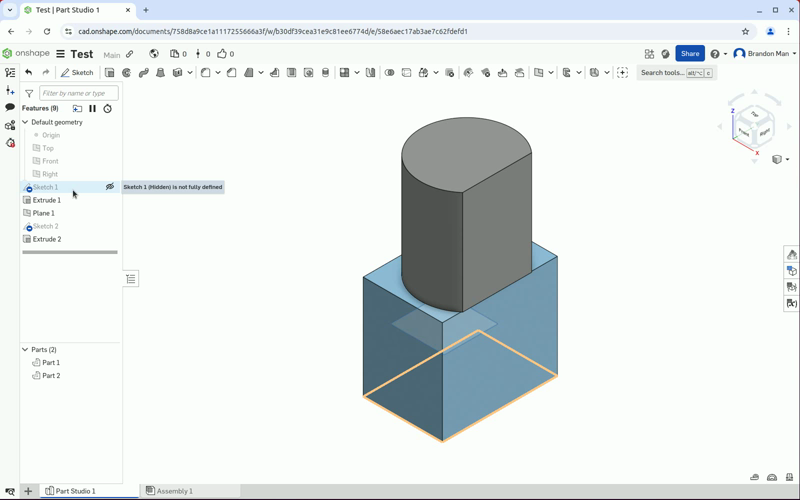
click(73, 189)